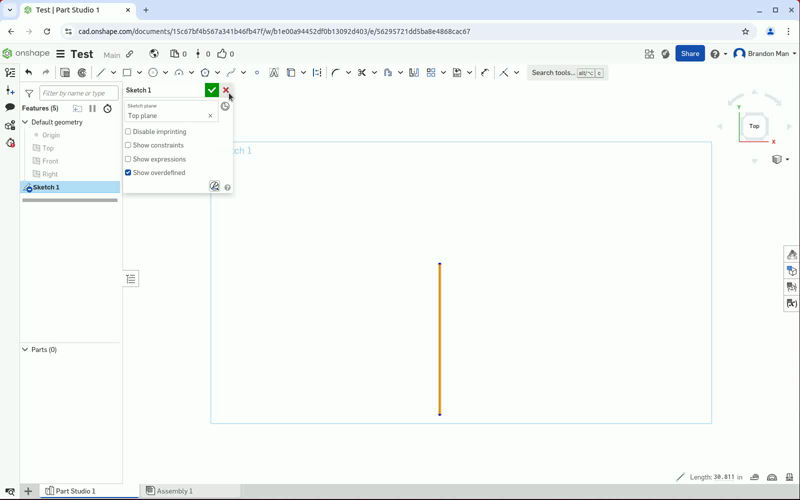
key(shift+h)
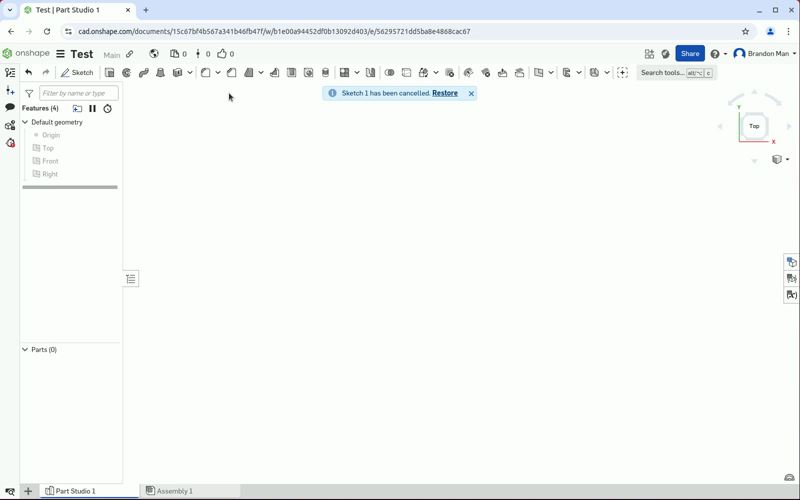
mouse_move(73, 352)
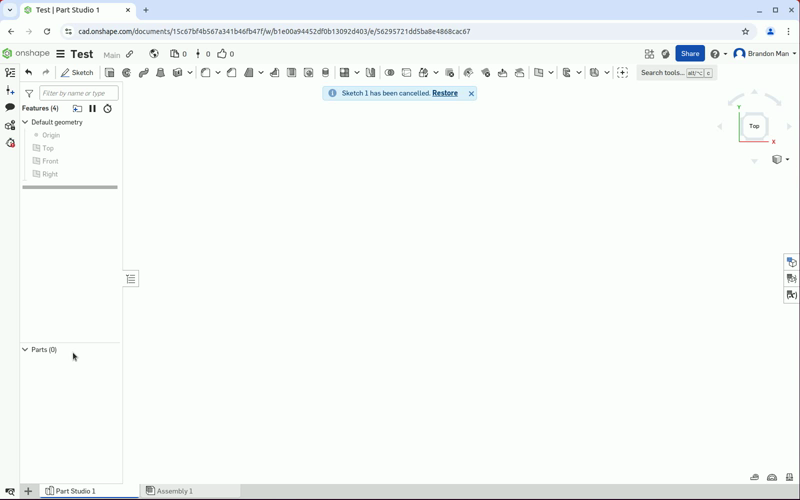
key(y)
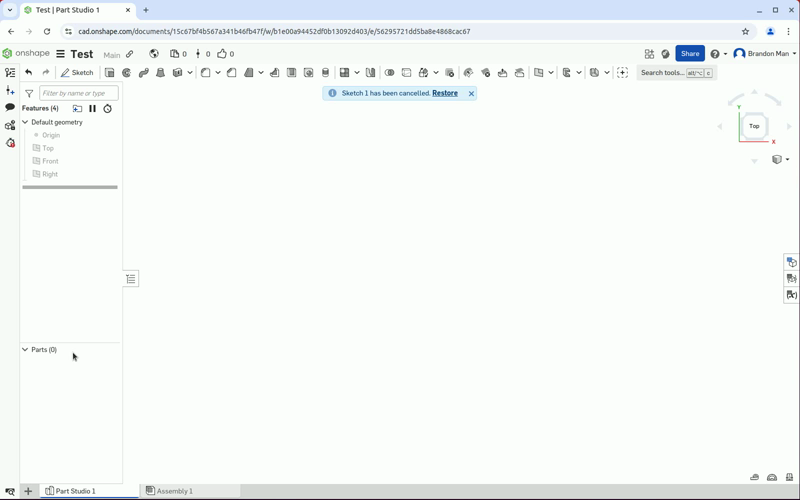
key(shift+p)
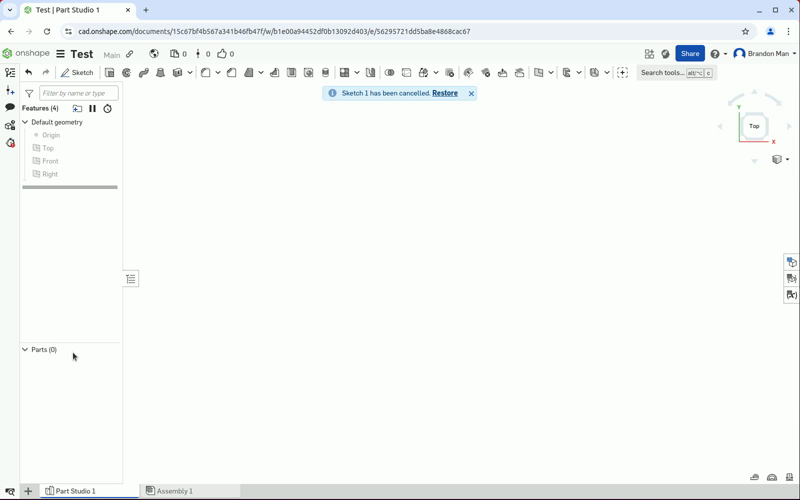
key(space)
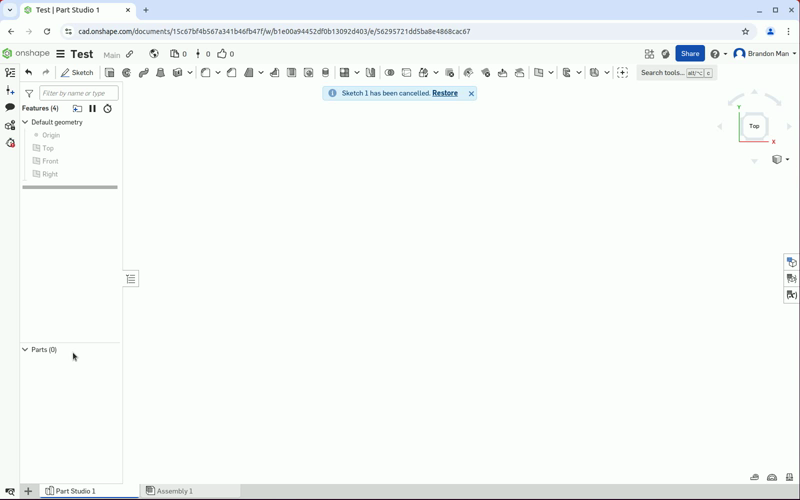
key_down(shift)
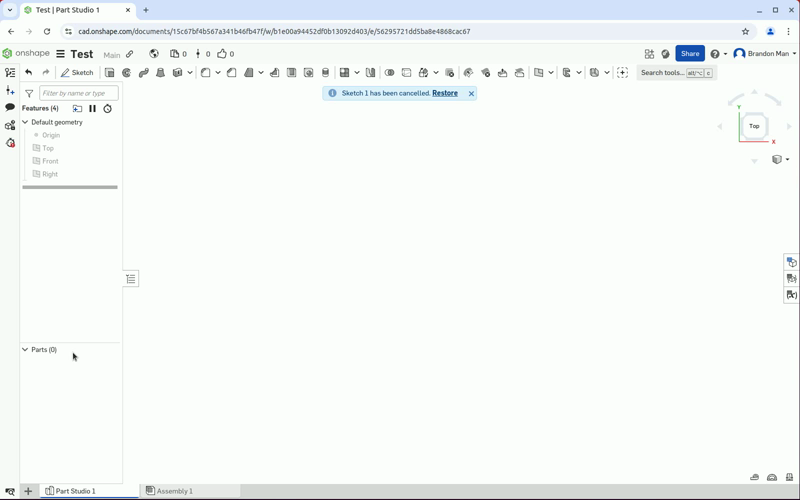
key(up)
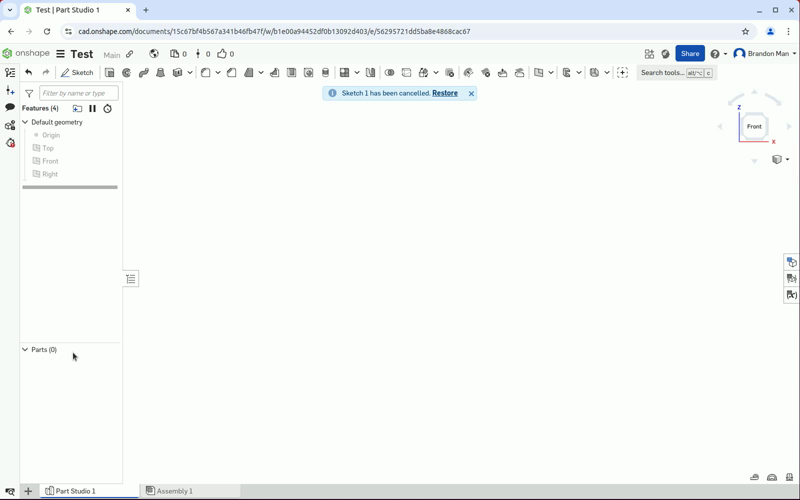
key_up(shift)
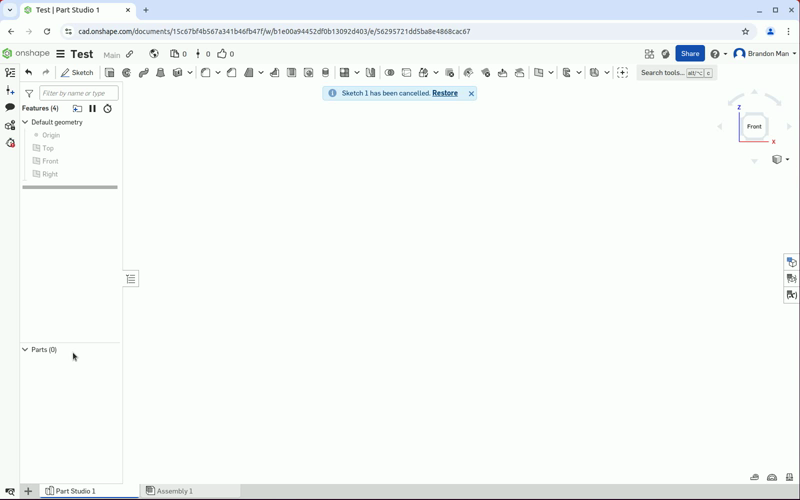
mouse_move(73, 352)
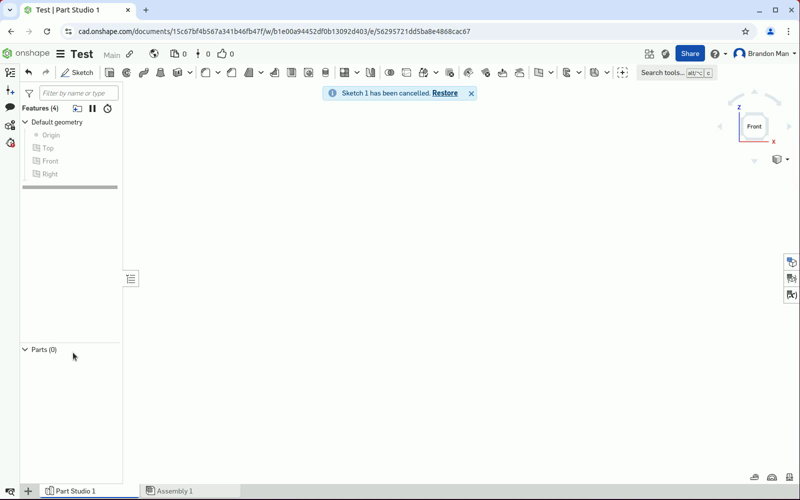
key(shift+y)
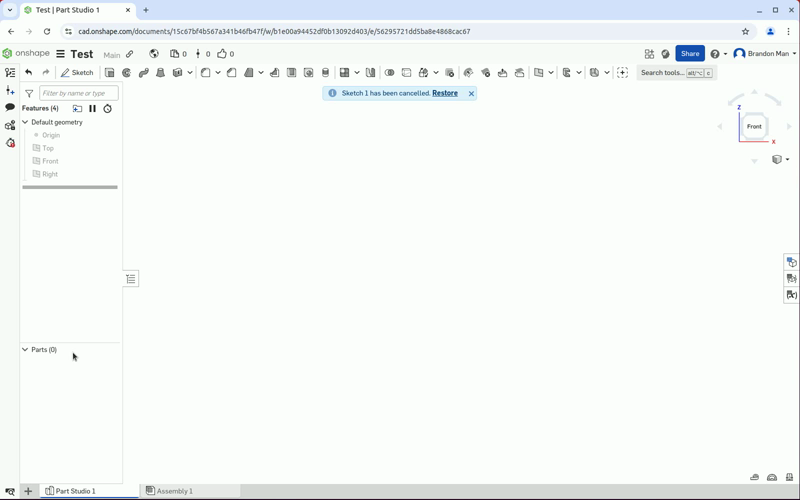
key(shift+s)
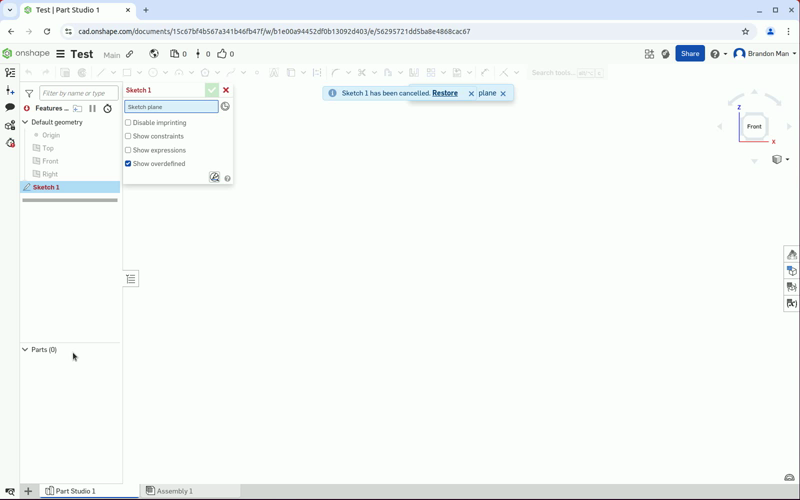
mouse_move(73, 163)
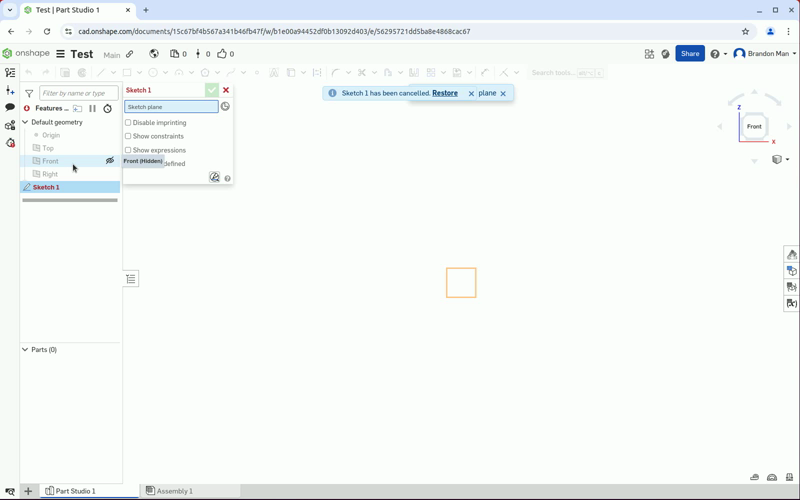
click(73, 163)
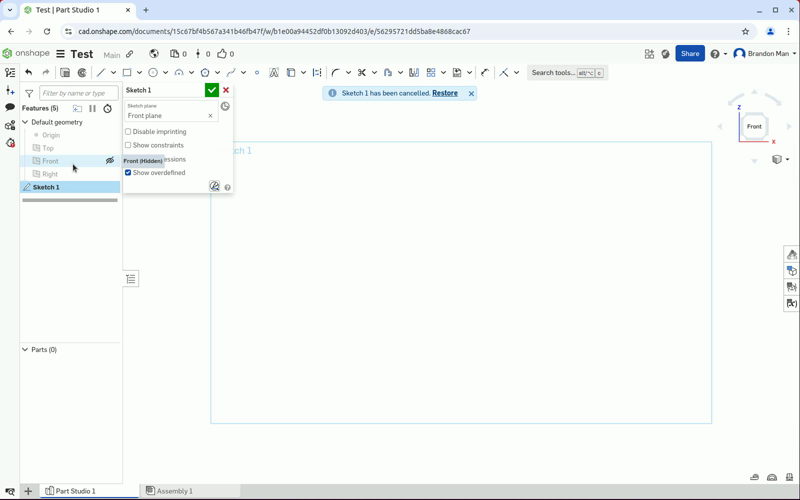
mouse_move(73, 352)
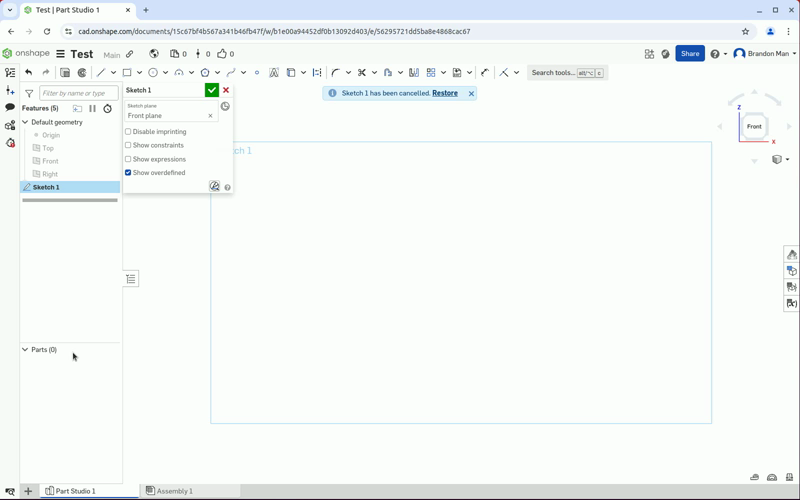
key(y)
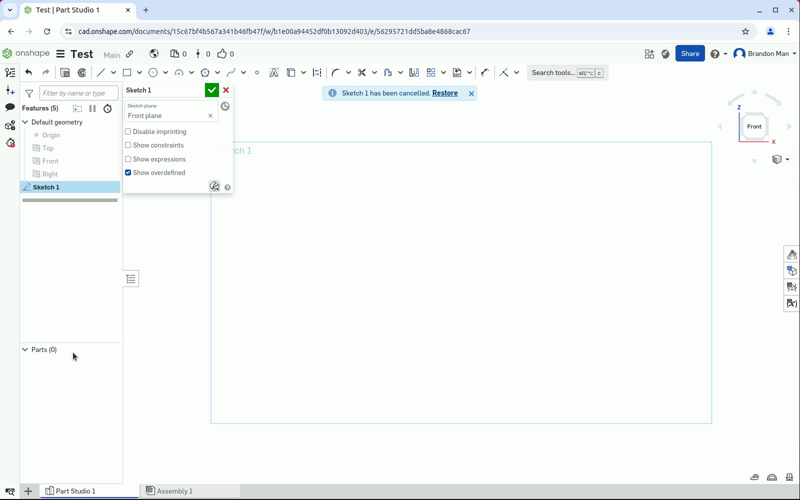
key(l)
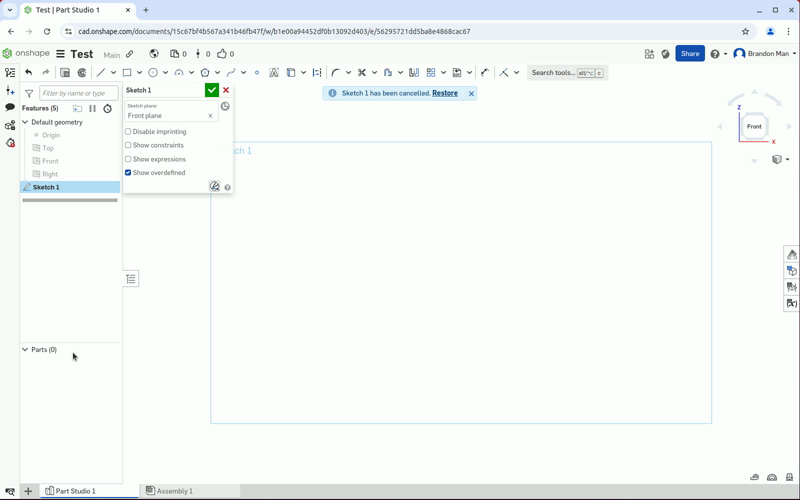
key_down(shift)
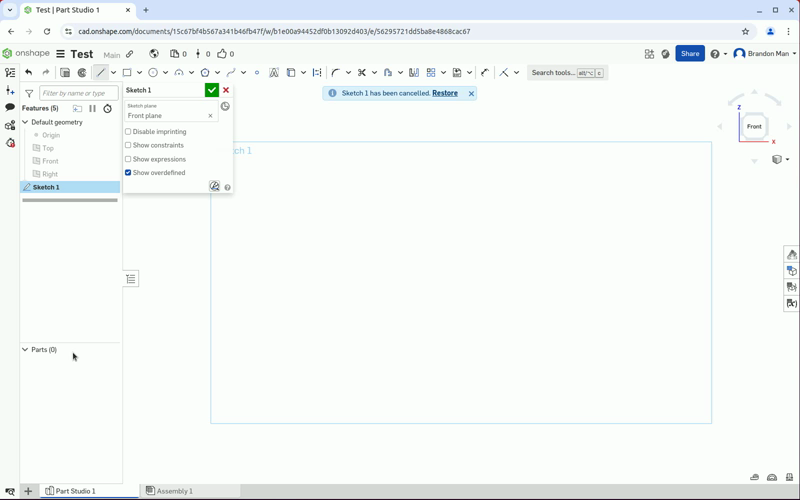
mouse_move(348, 282)
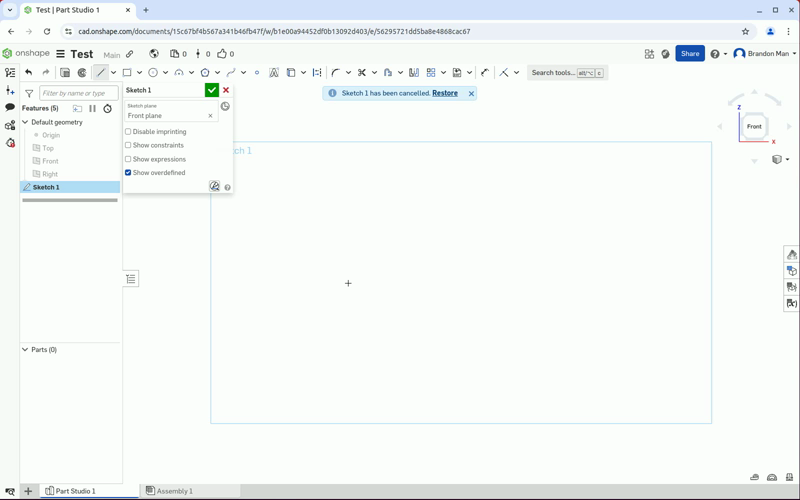
click(348, 282)
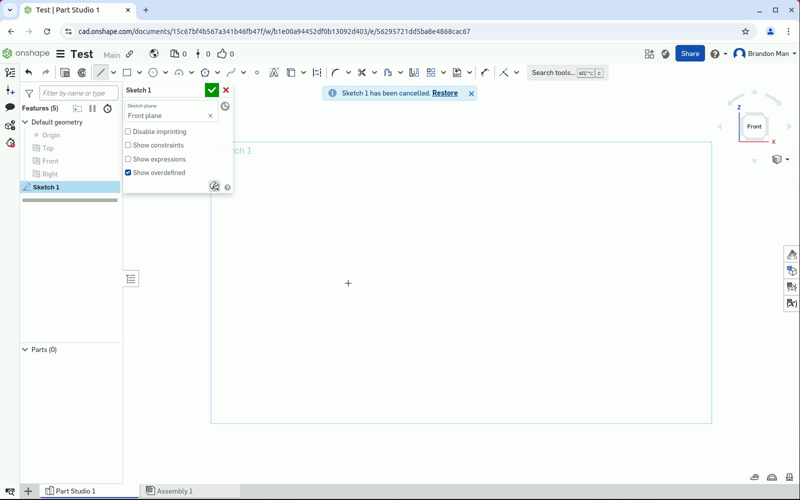
key_up(shift)
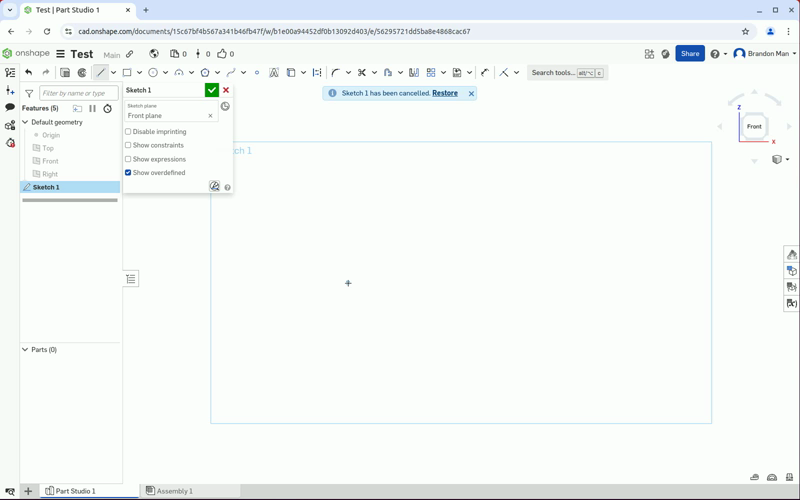
key_down(shift)
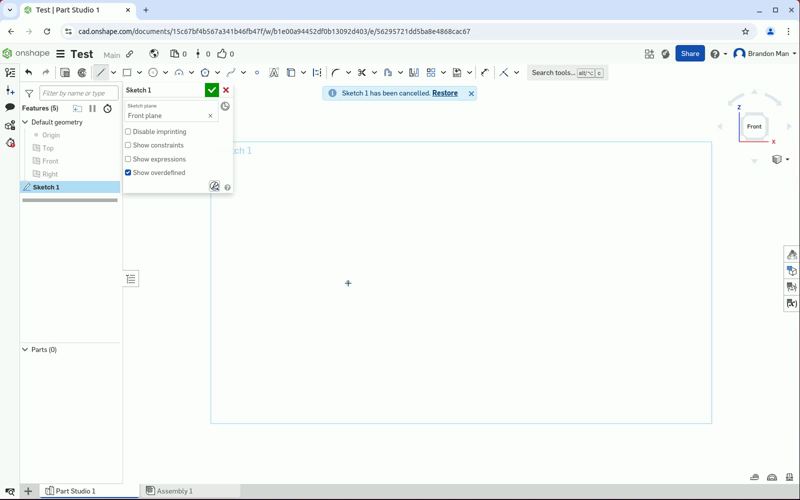
mouse_move(572, 282)
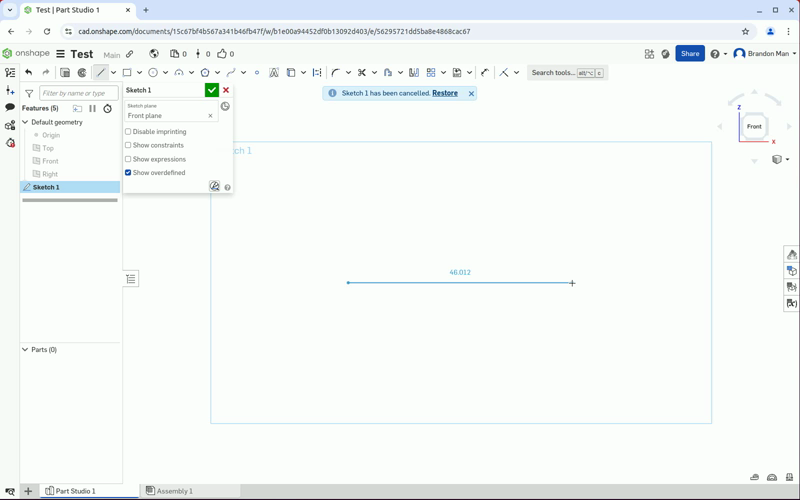
click(572, 282)
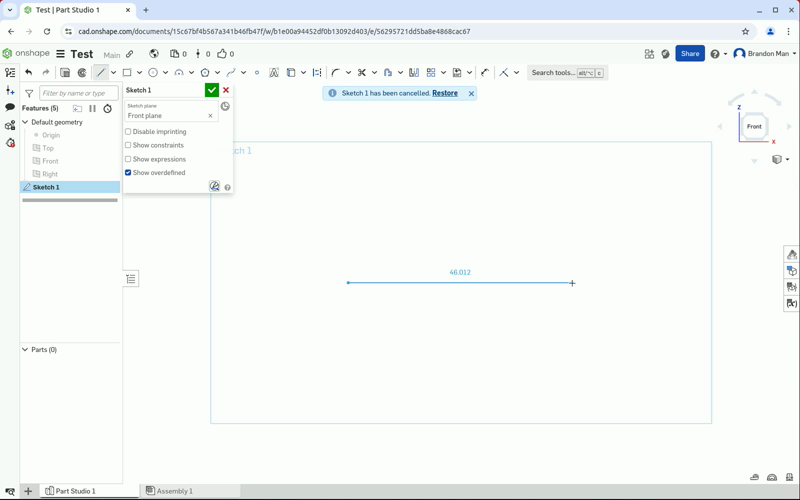
key_up(shift)
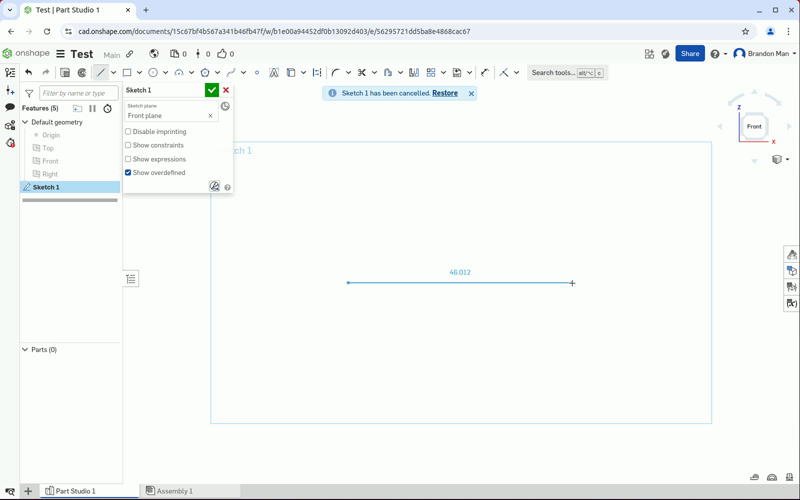
key_down(shift)
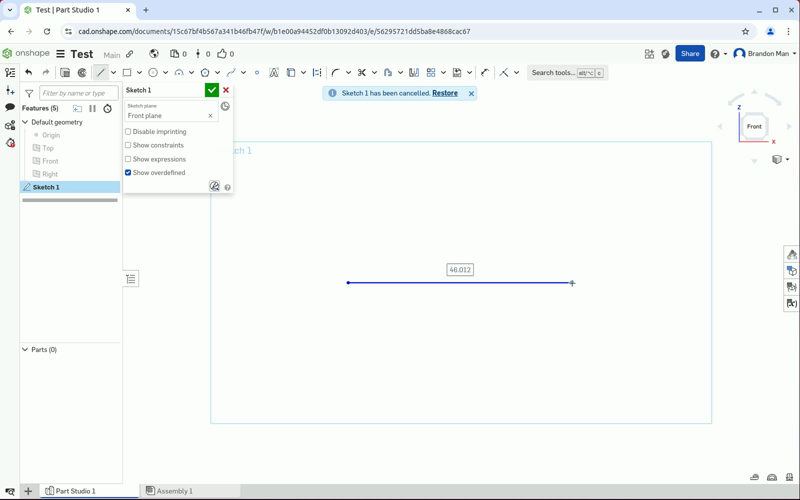
mouse_move(589, 282)
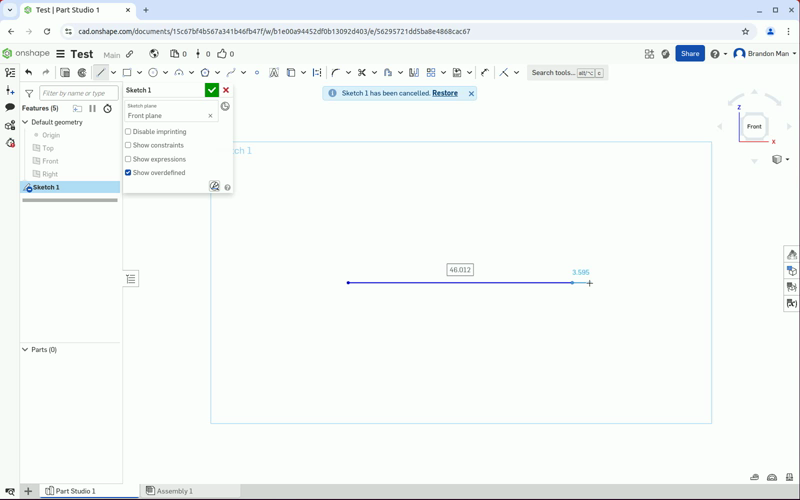
mouse_move(572, 226)
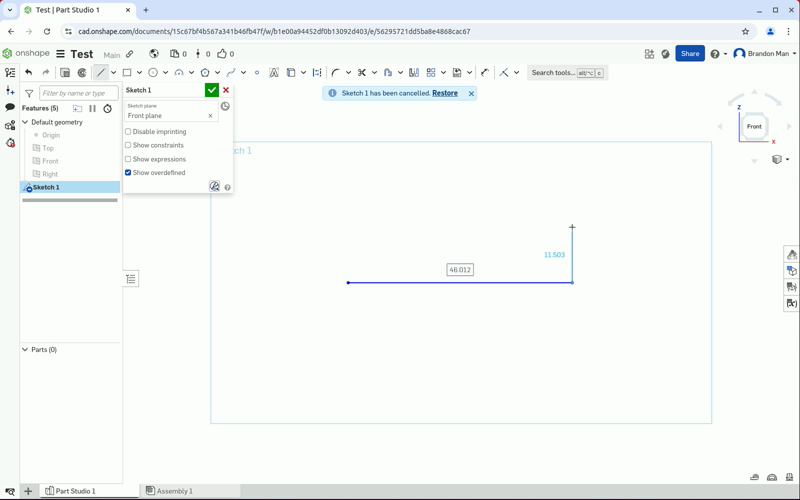
click(572, 226)
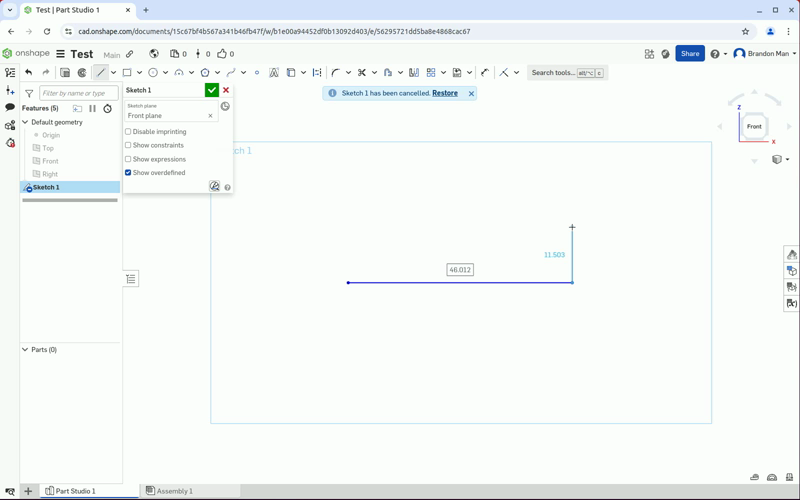
key_up(shift)
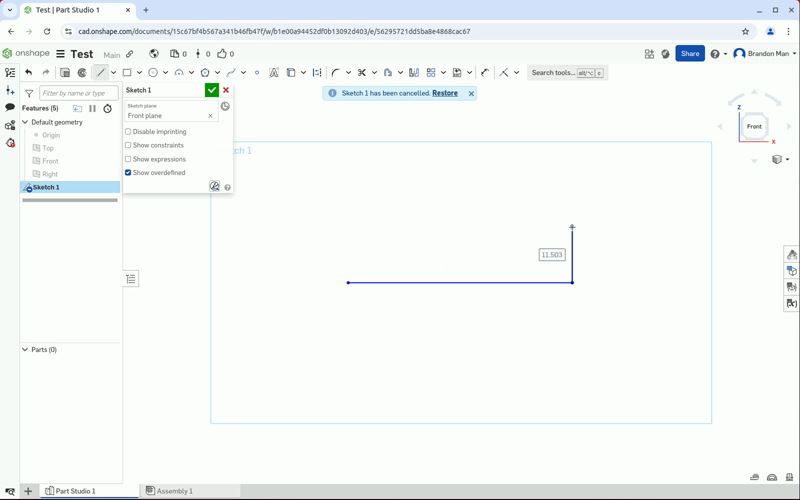
key(esc)
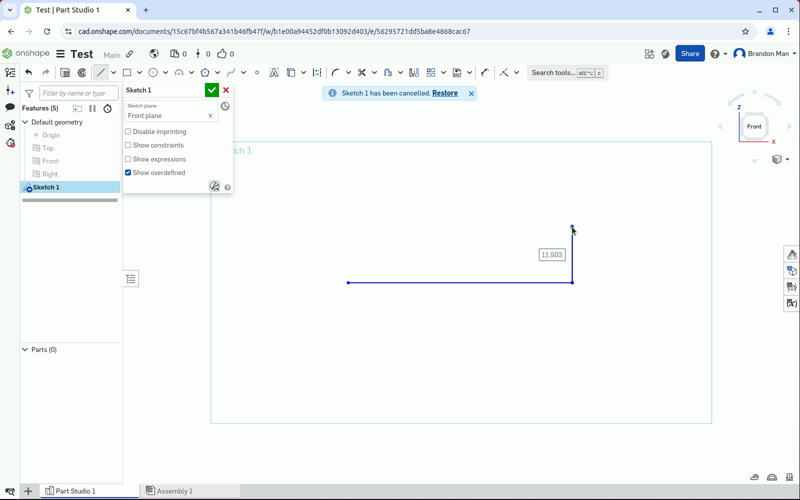
key(a)
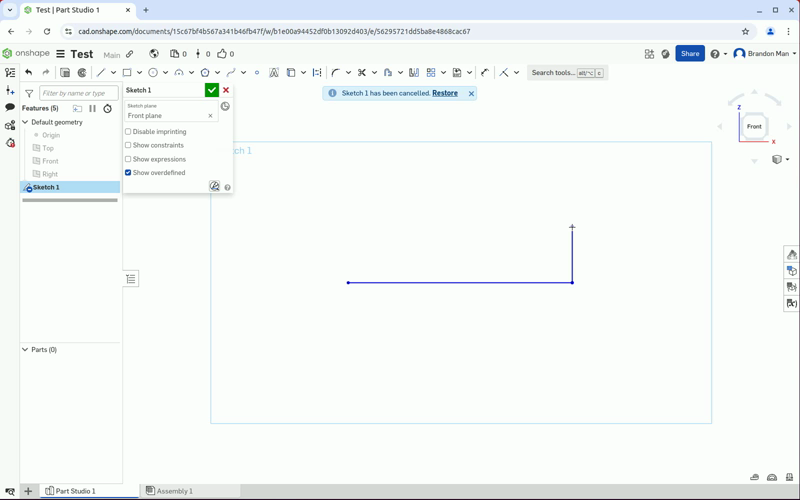
mouse_move(572, 226)
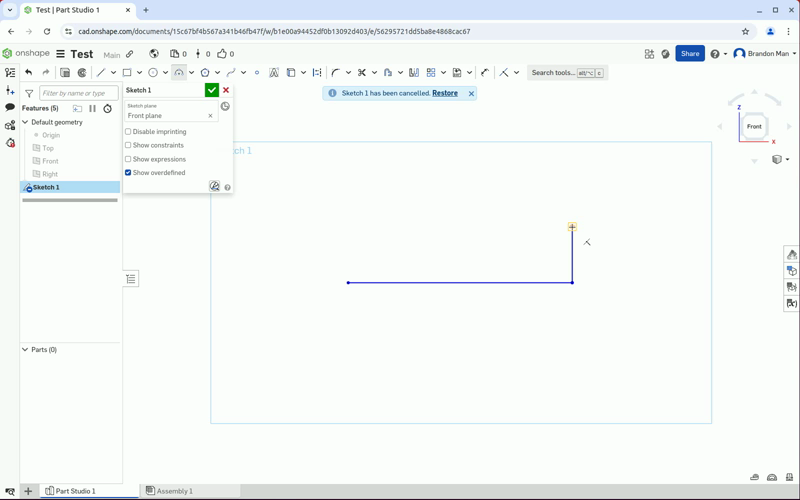
click(572, 226)
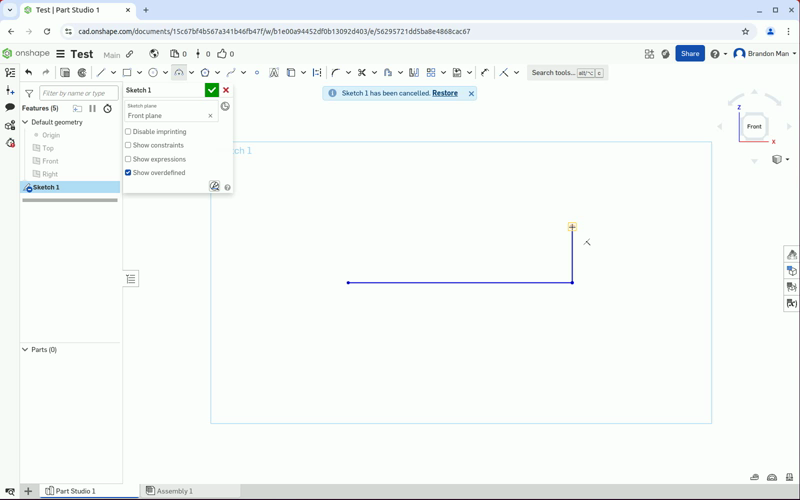
key_down(shift)
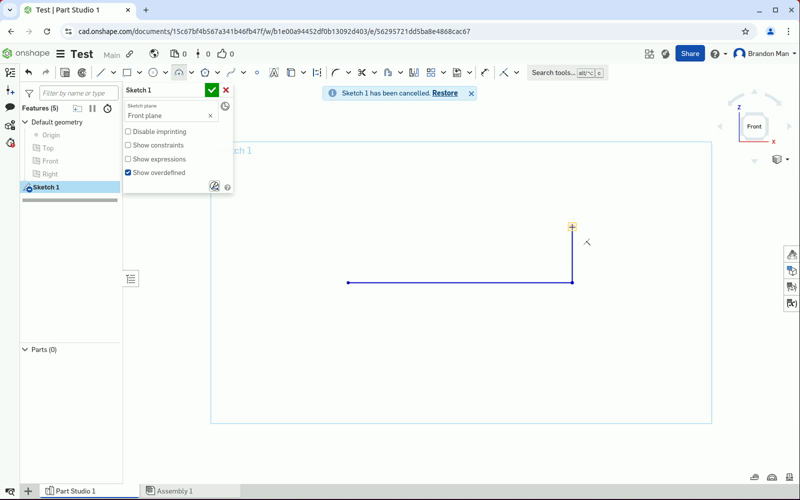
mouse_move(348, 226)
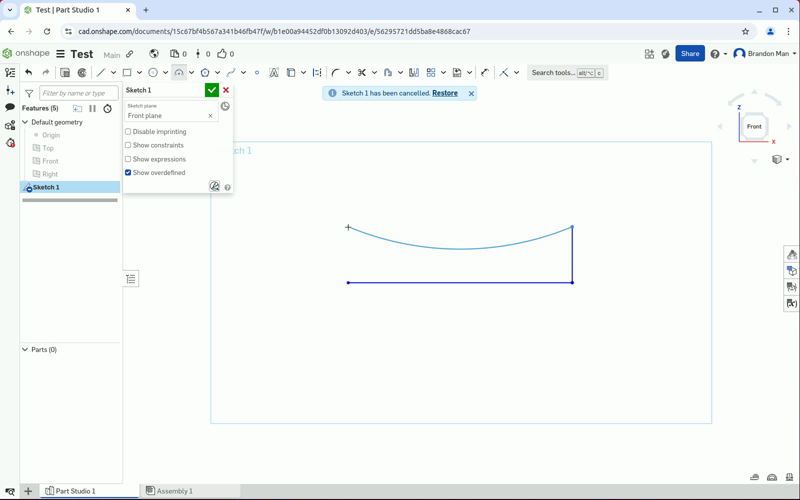
click(348, 226)
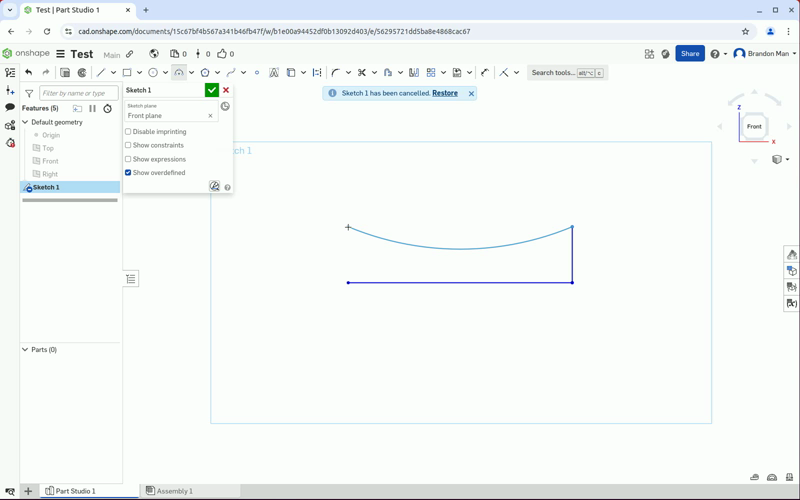
mouse_move(460, 252)
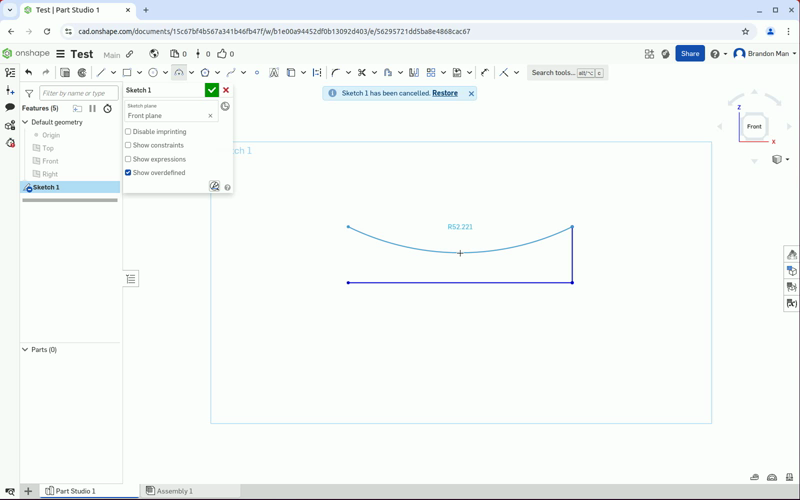
click(460, 252)
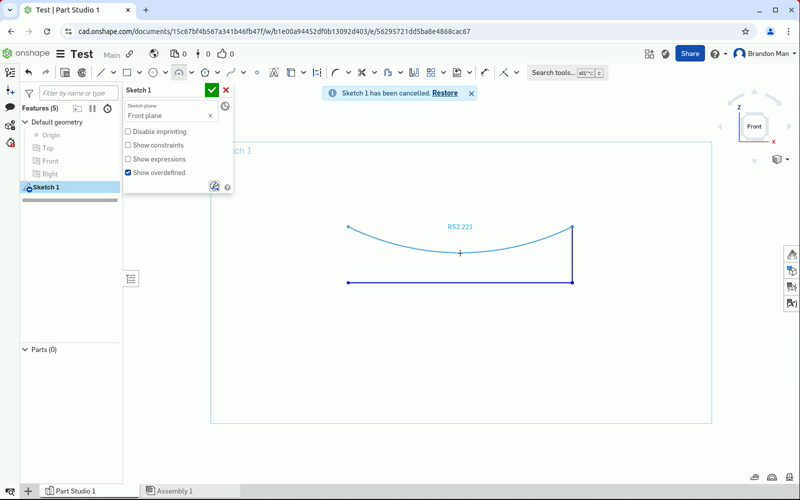
key_up(shift)
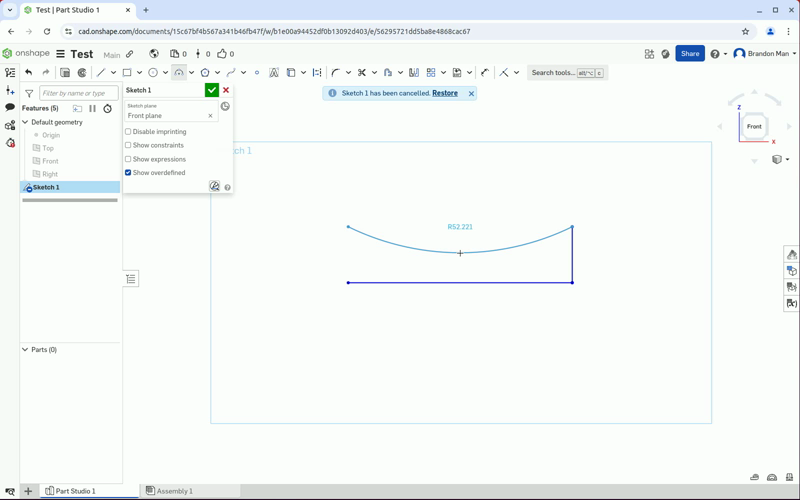
key(esc)
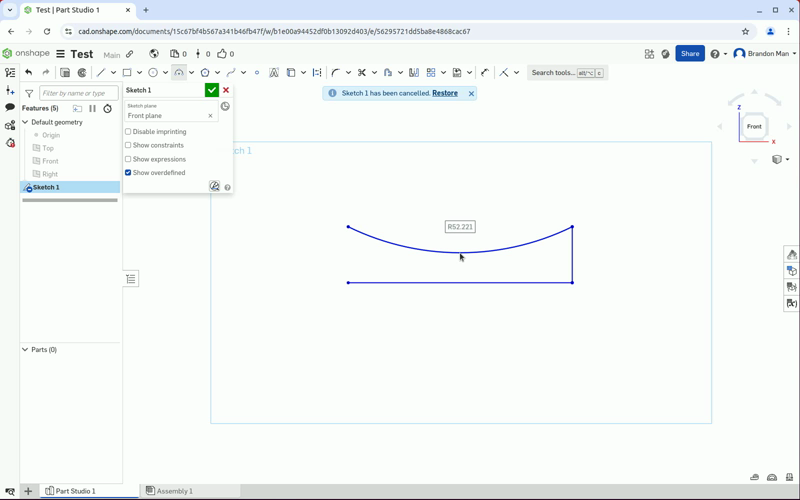
key(l)
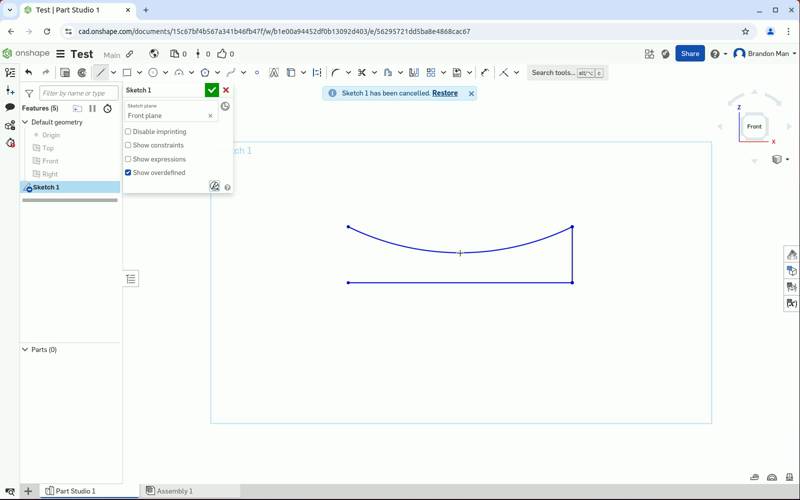
mouse_move(348, 226)
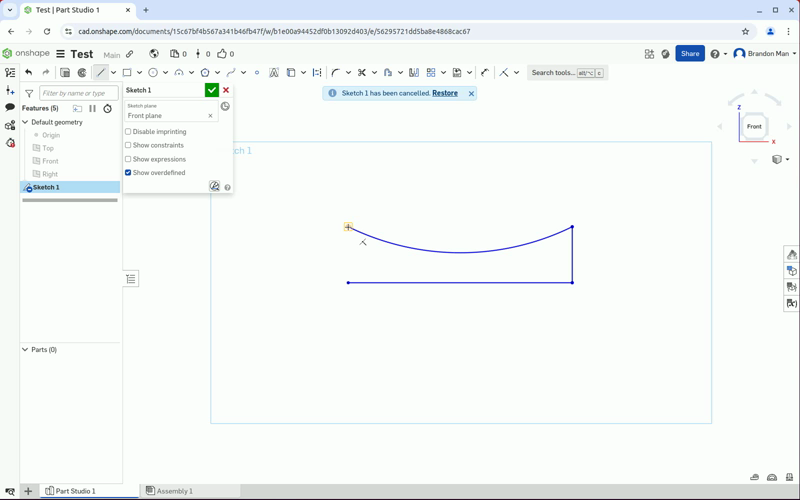
click(348, 226)
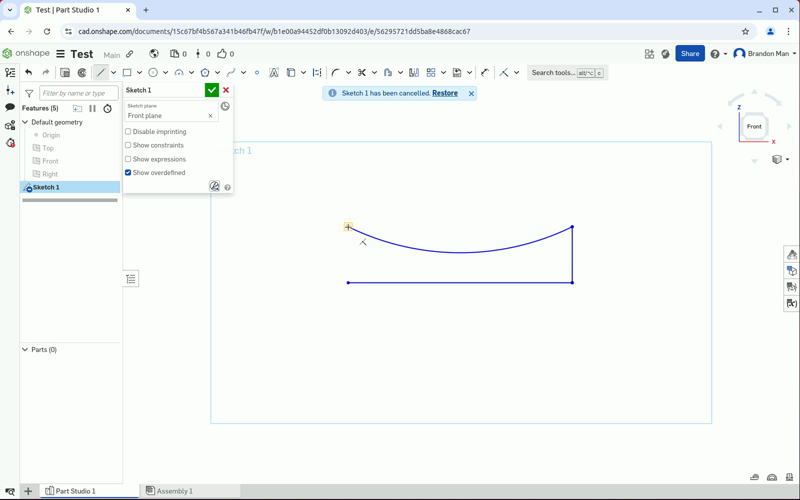
mouse_move(378, 226)
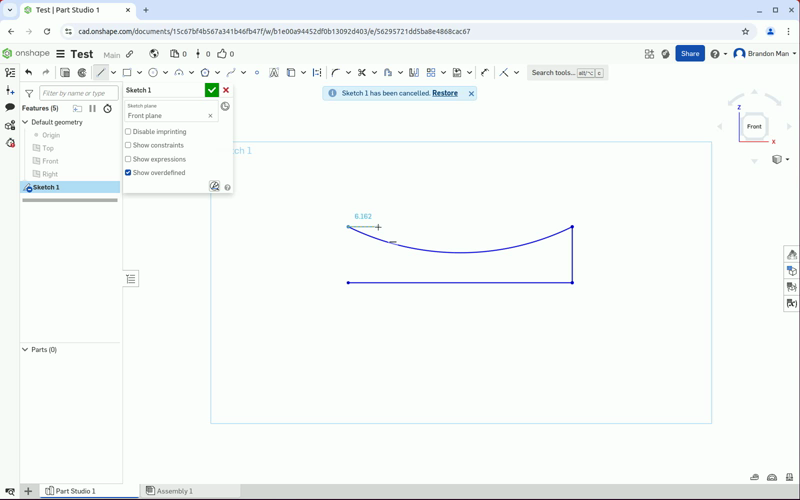
key_down(shift)
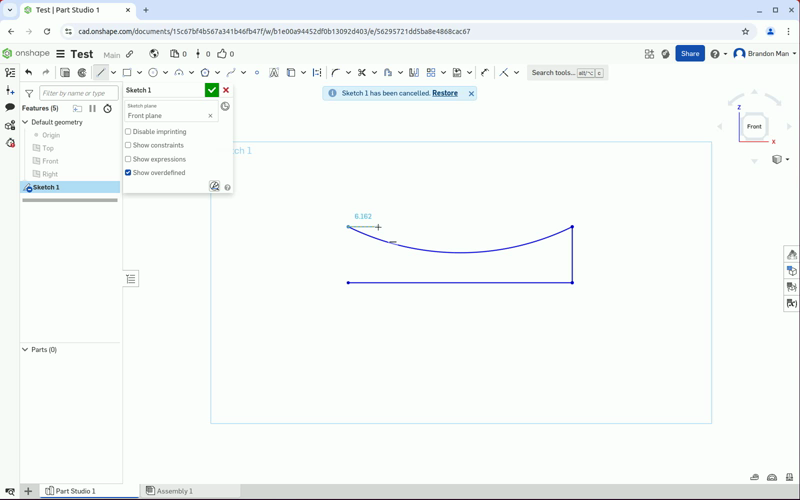
mouse_move(348, 282)
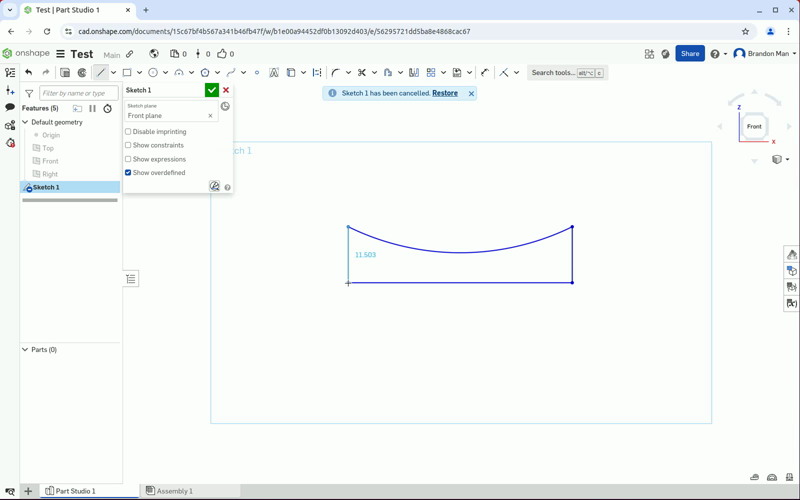
key_up(shift)
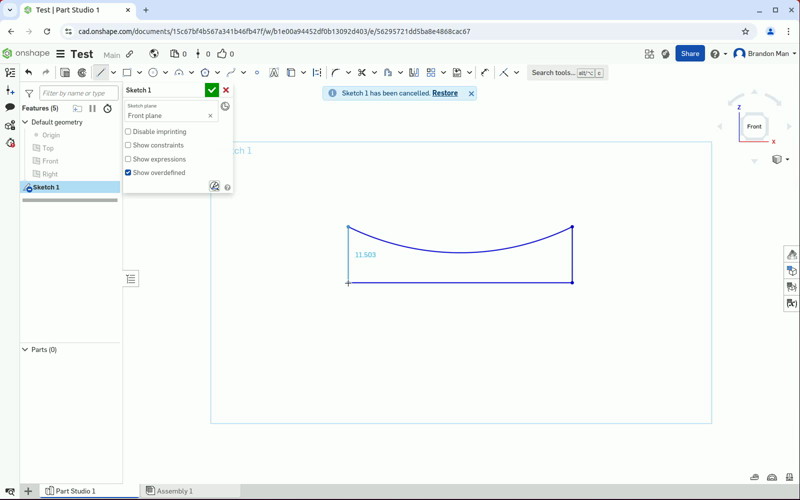
click(348, 282)
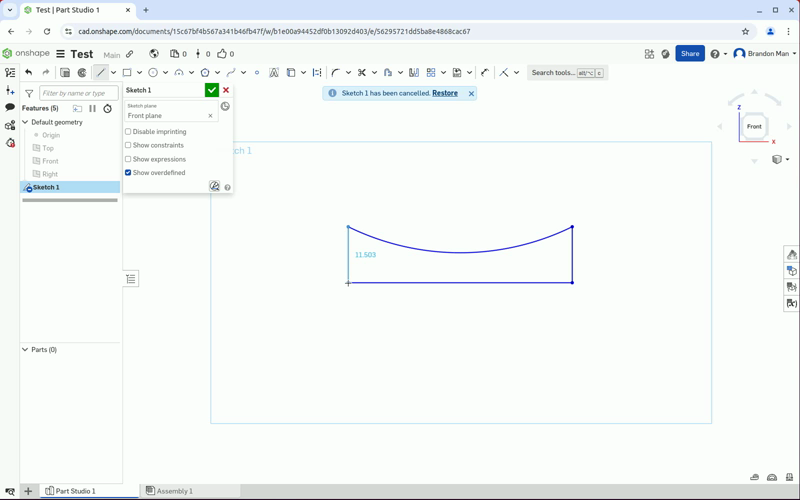
key(esc)
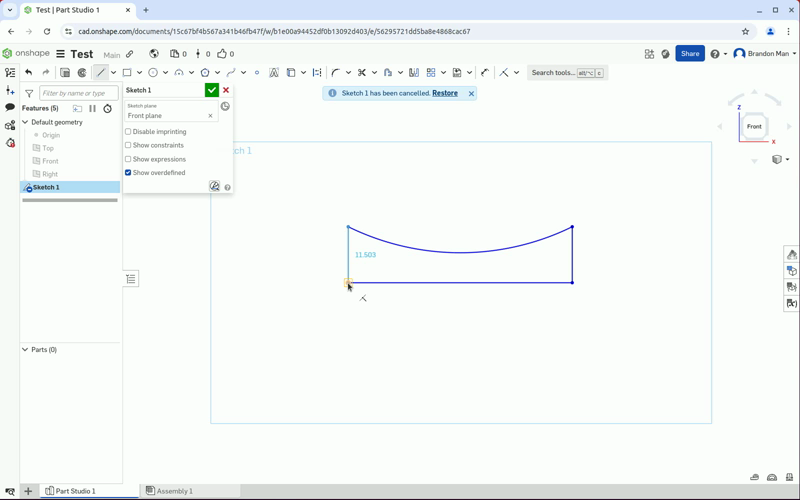
mouse_move(398, 263)
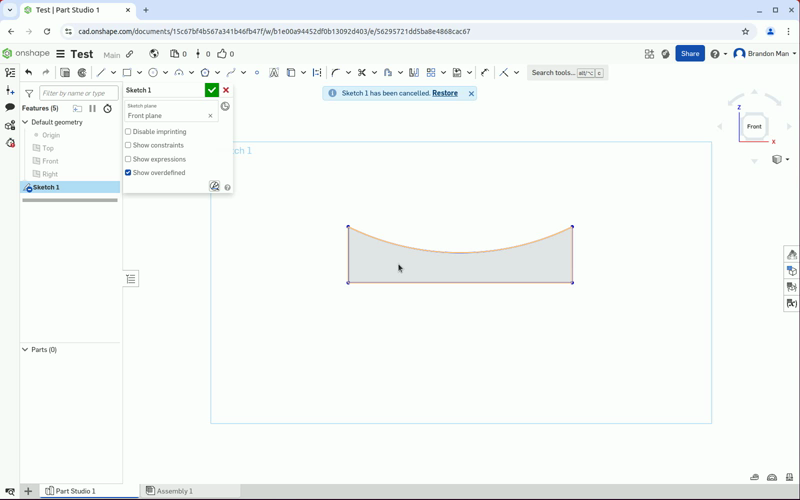
click(398, 263)
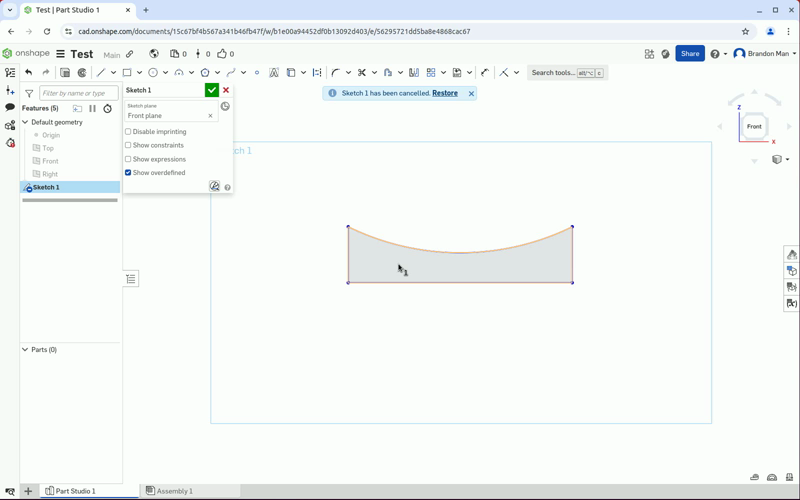
mouse_move(73, 352)
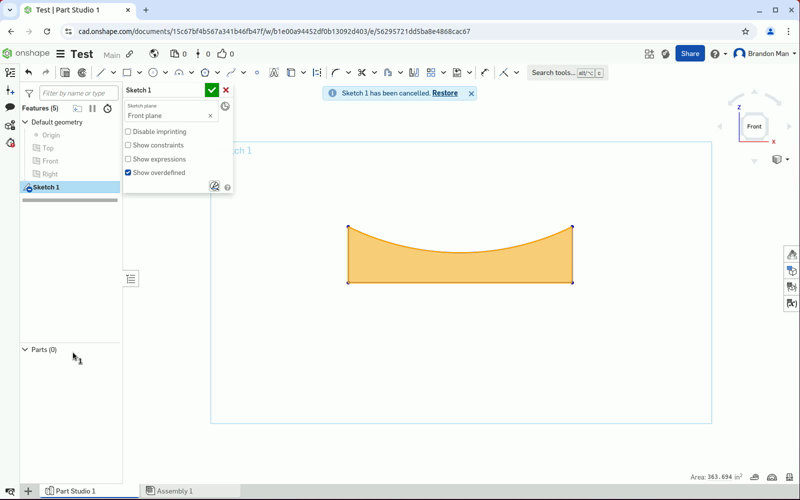
key(shift+y)
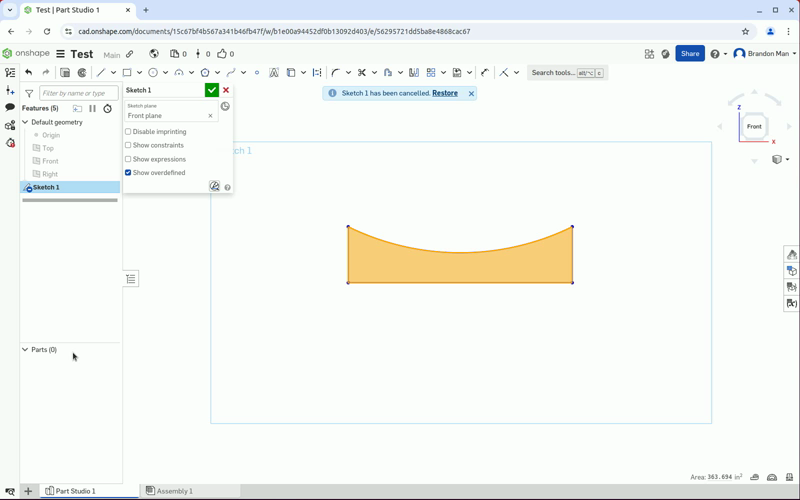
key(shift+e)
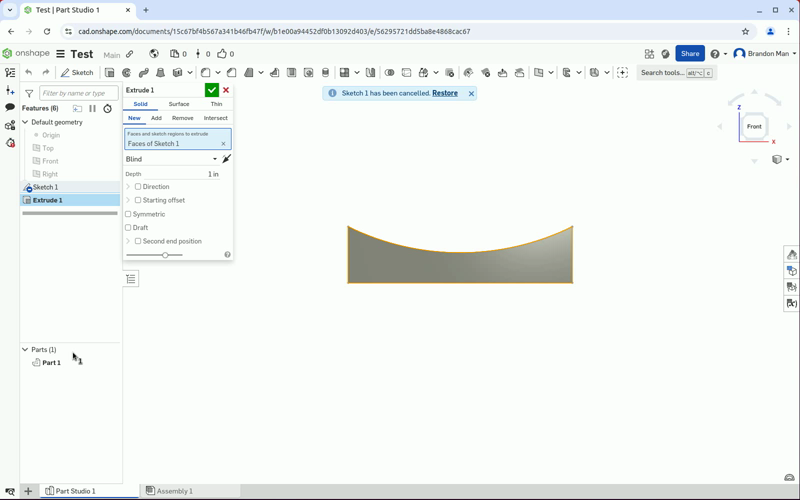
mouse_move(143, 106)
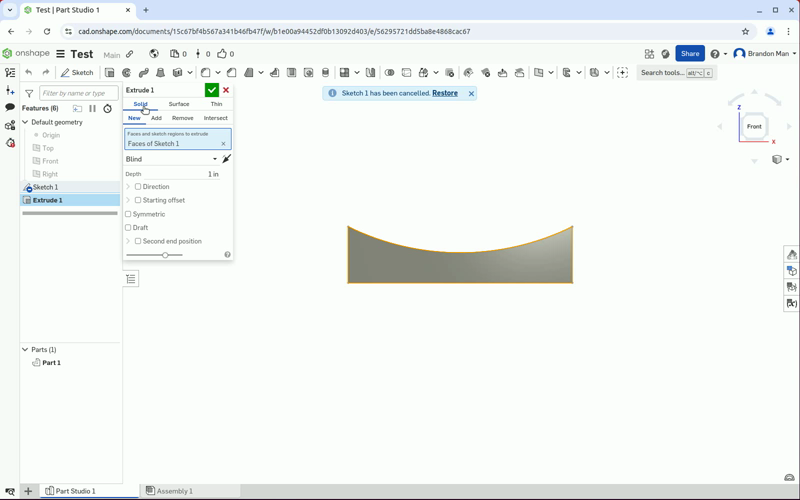
click(143, 106)
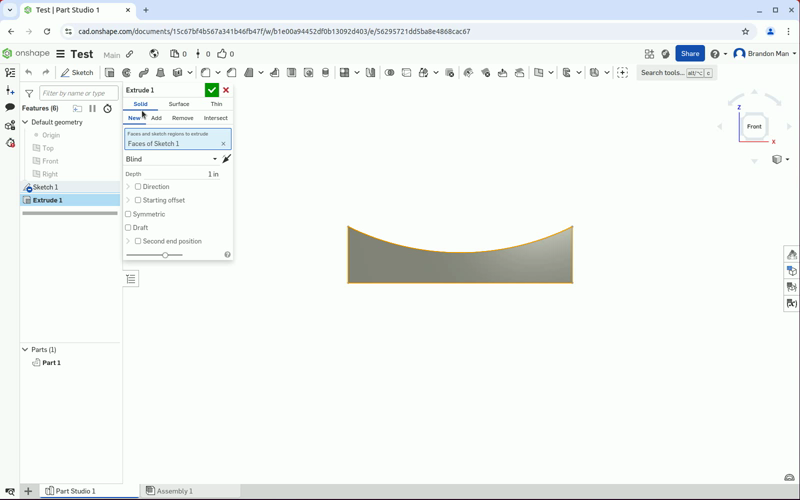
mouse_move(137, 120)
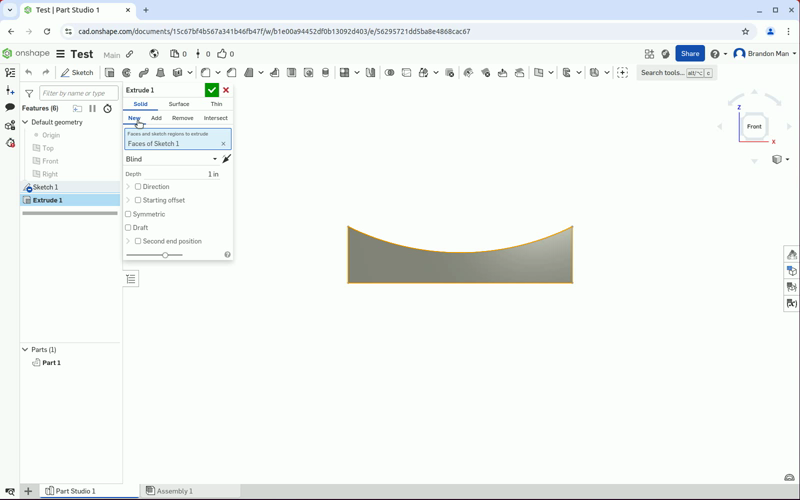
click(137, 120)
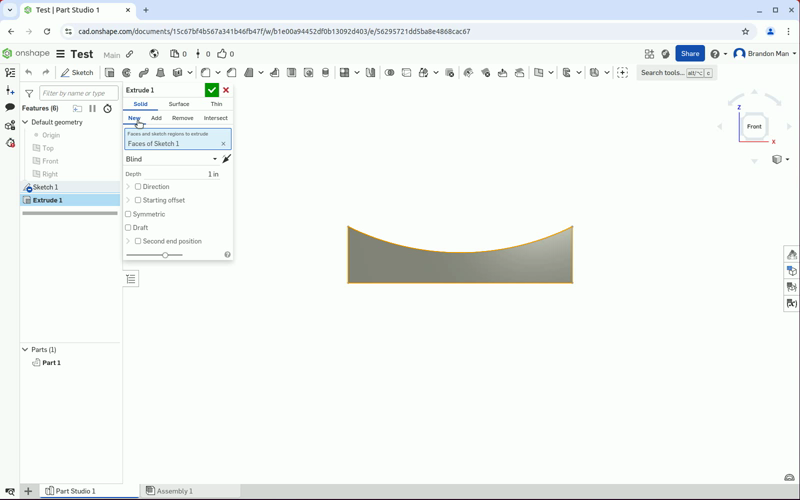
key(tab, 4)
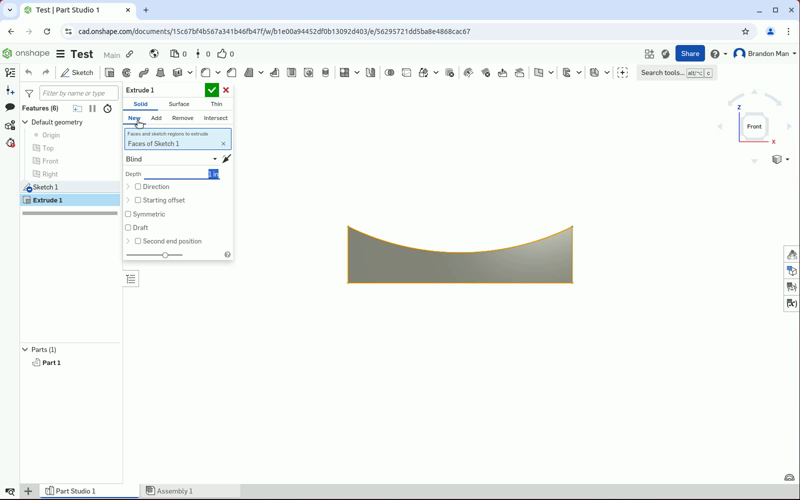
text(2.648)
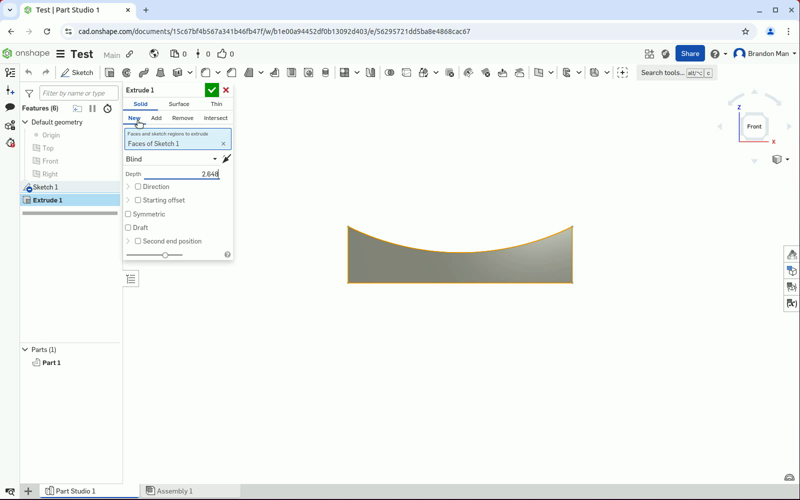
key(enter)
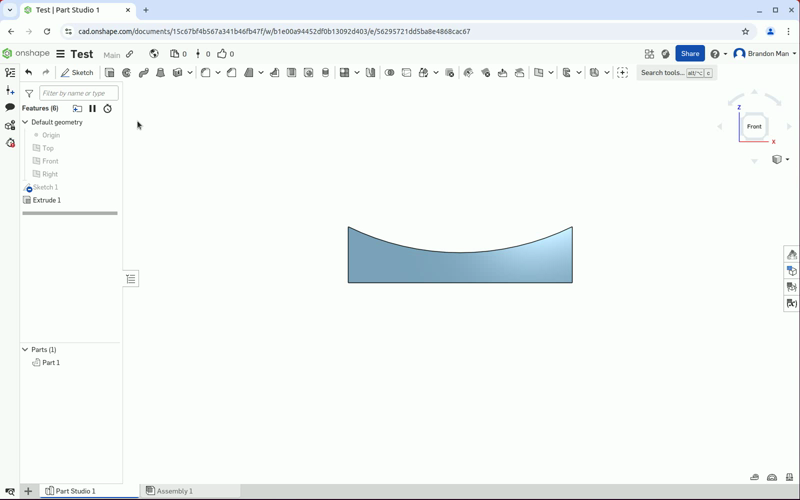
key(shift+h)
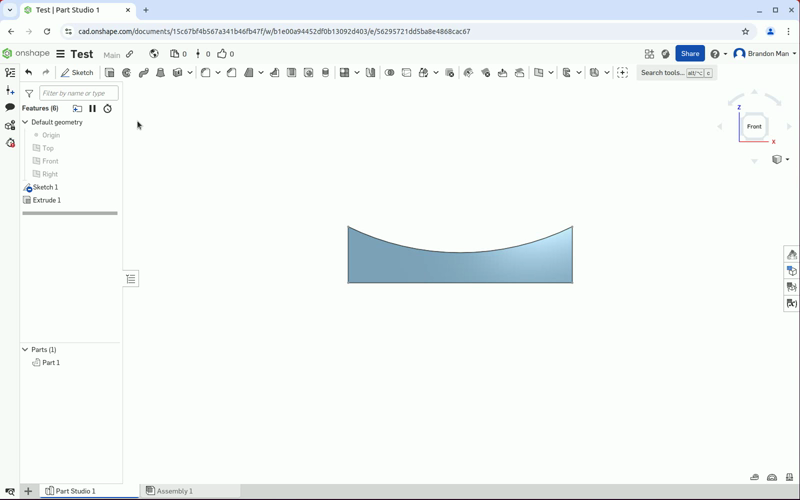
key(shift+h)
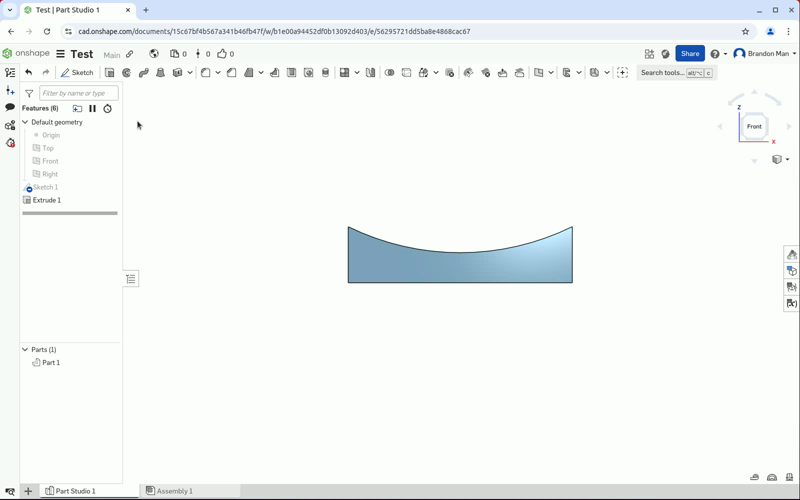
mouse_move(73, 189)
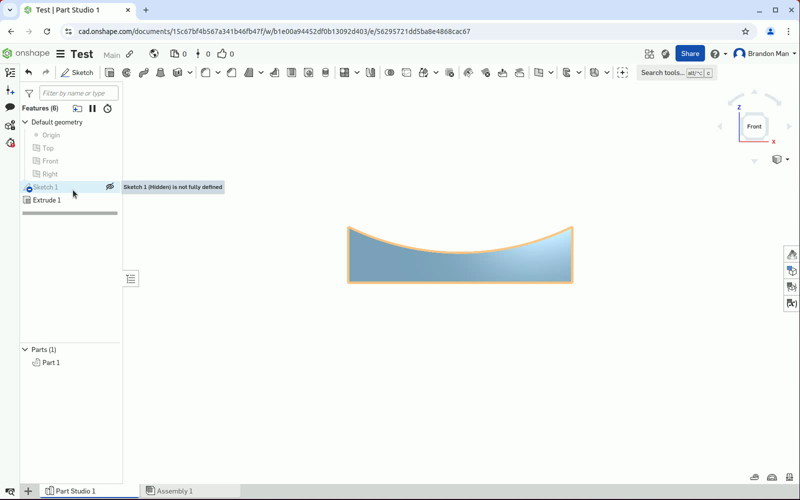
click(73, 189)
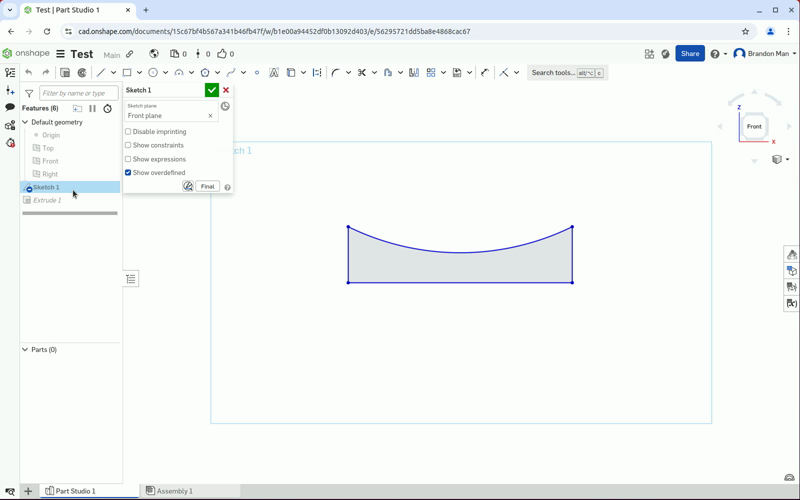
mouse_move(229, 92)
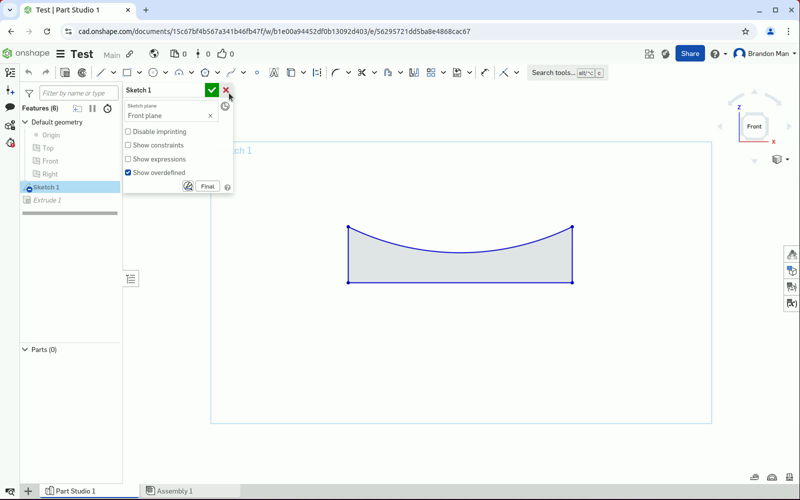
click(229, 92)
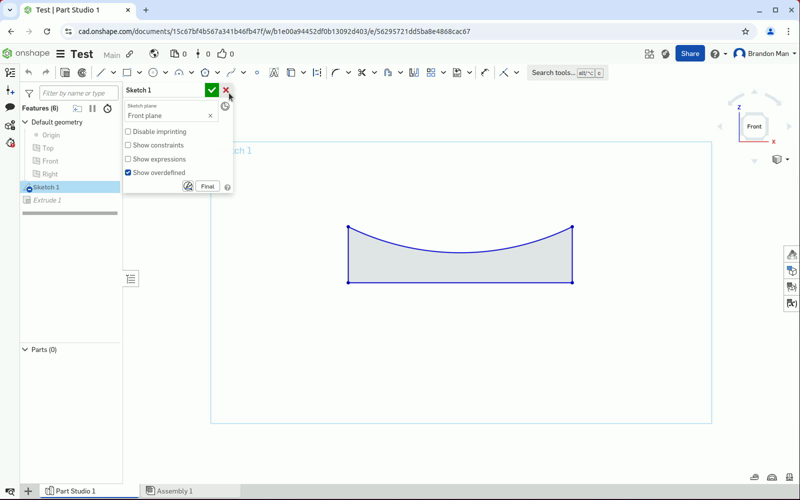
key(shift+s)
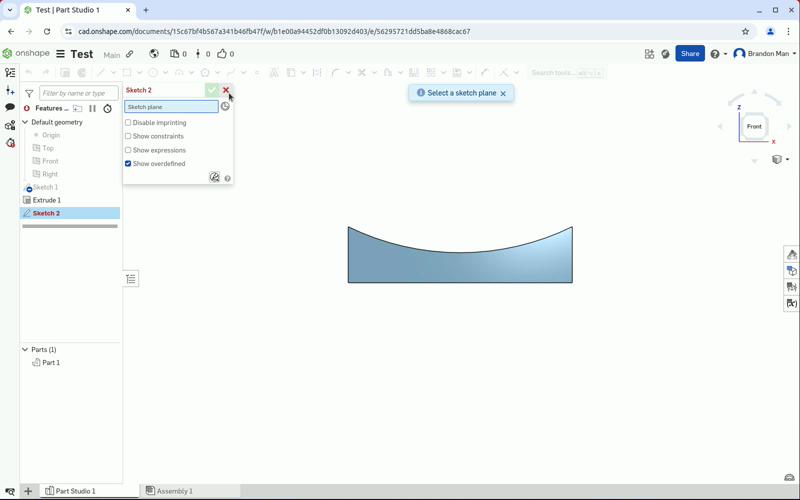
mouse_move(73, 163)
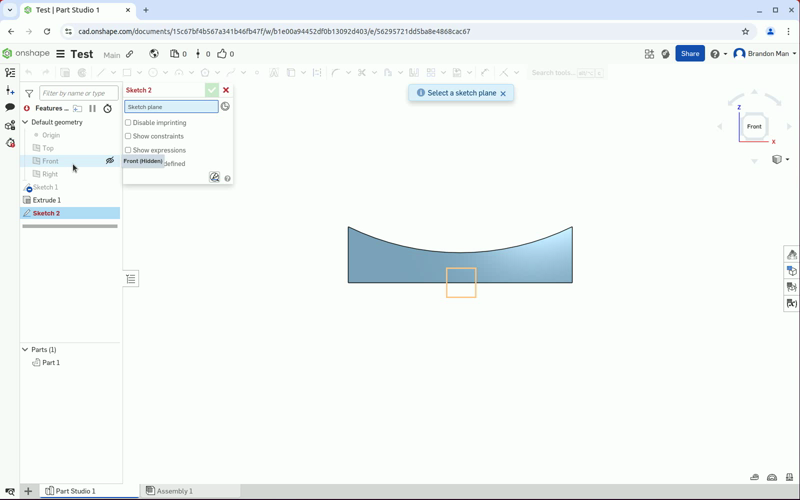
click(73, 163)
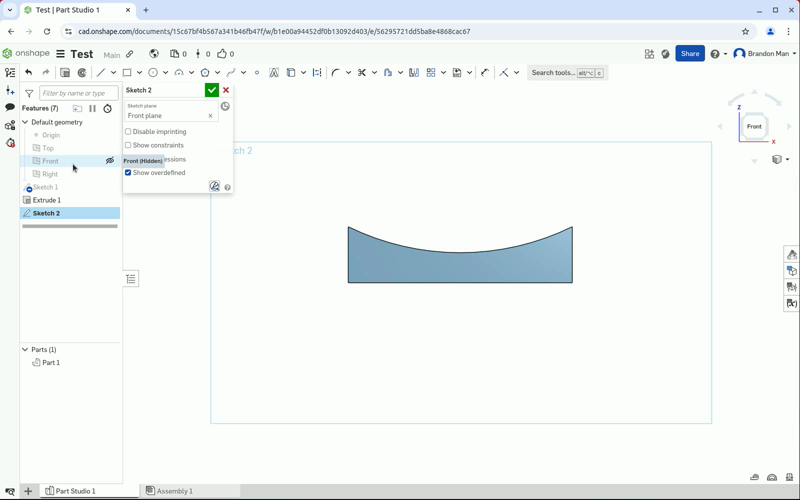
mouse_move(73, 352)
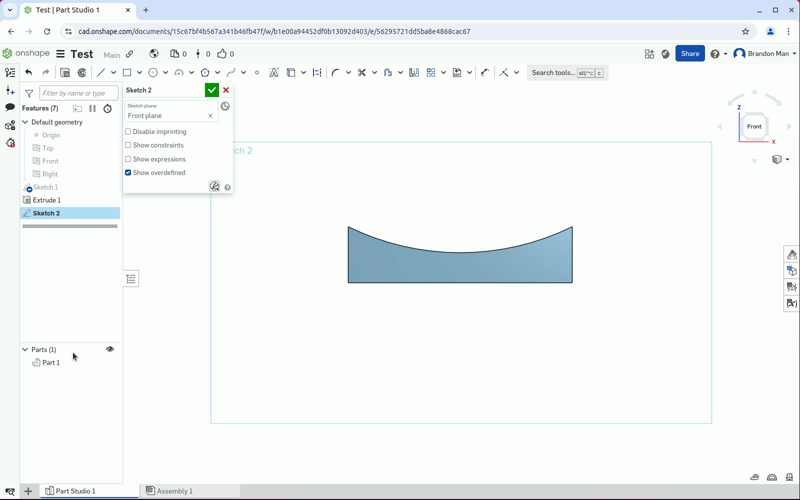
key(y)
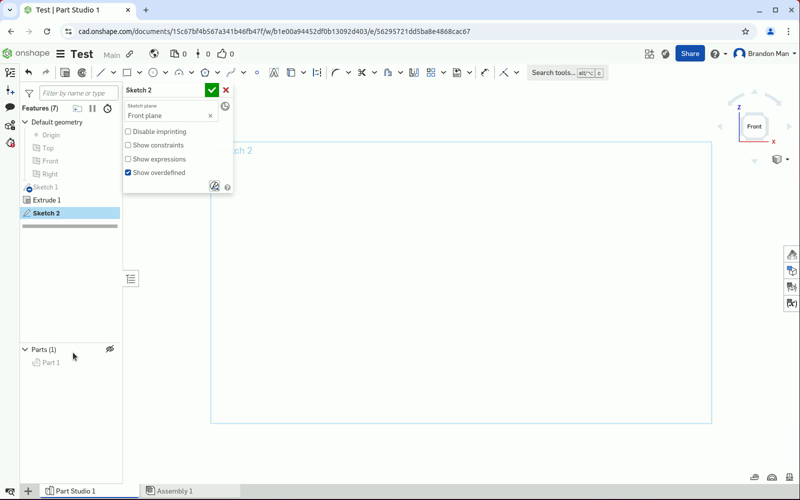
key(l)
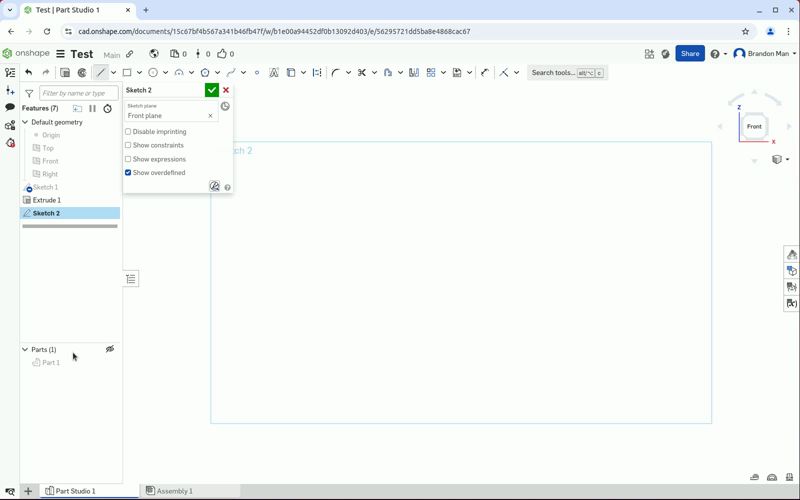
key_down(shift)
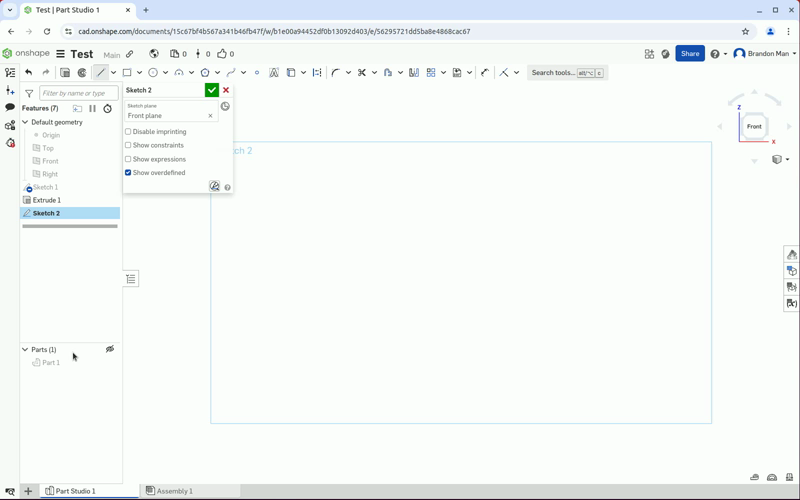
mouse_move(348, 282)
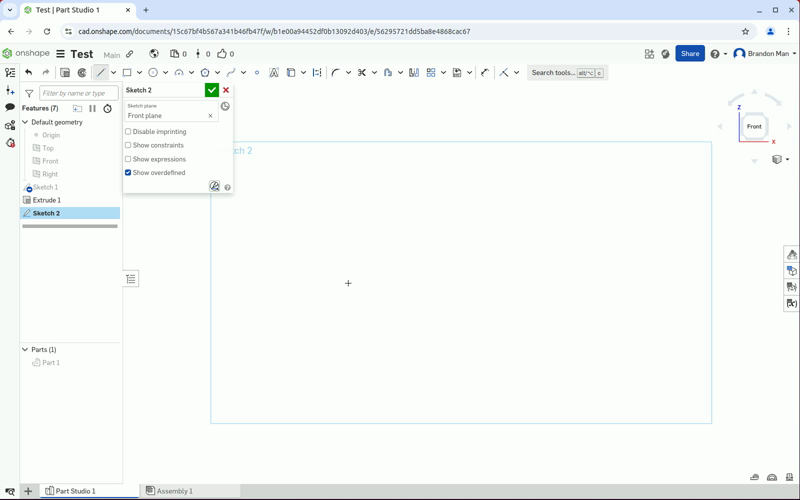
click(348, 282)
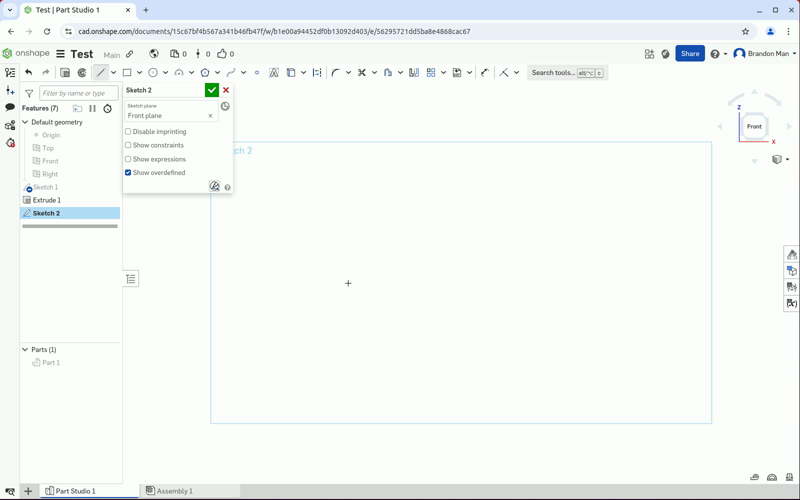
key_up(shift)
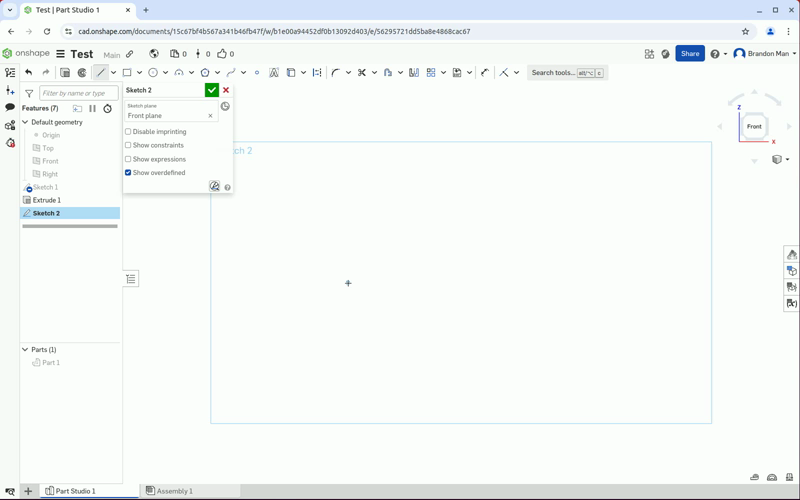
key_down(shift)
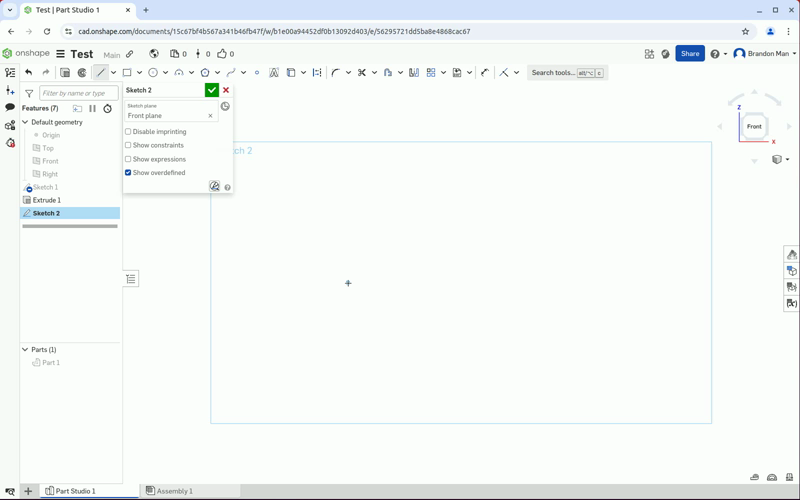
mouse_move(572, 282)
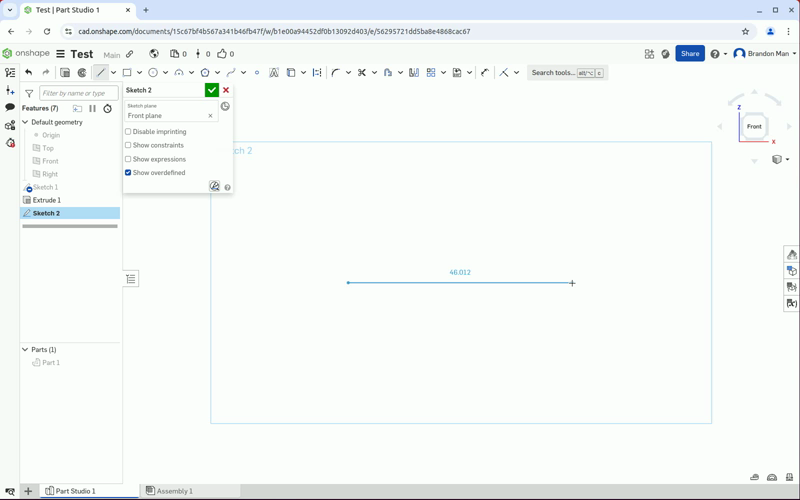
click(572, 282)
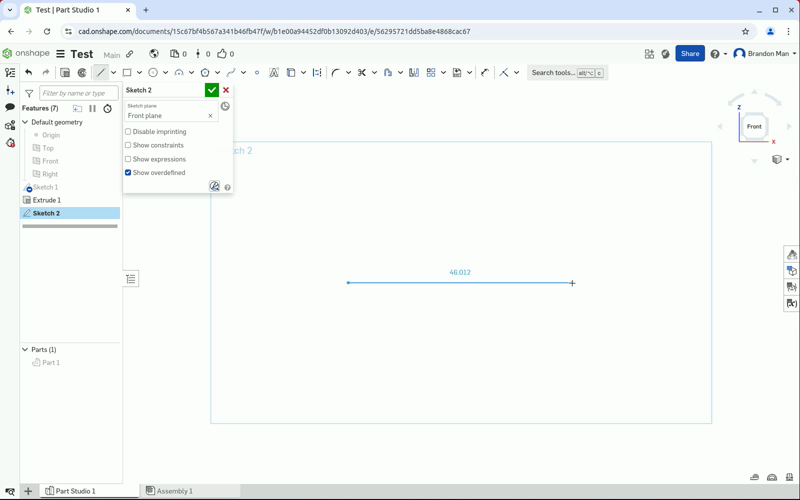
key_up(shift)
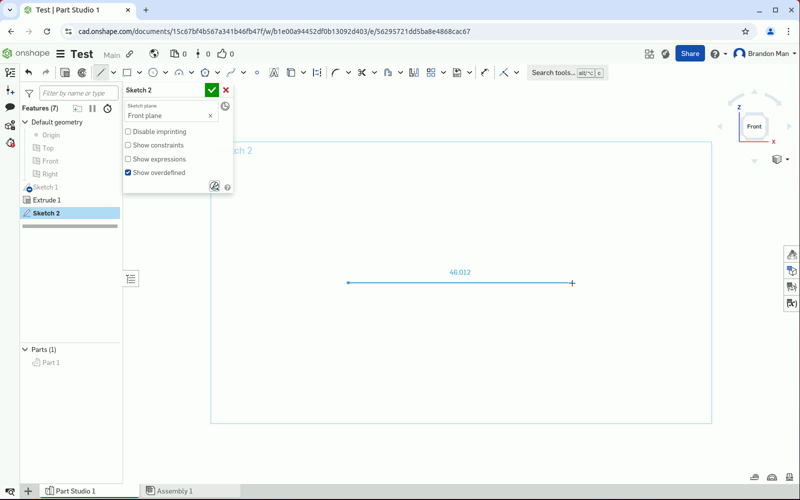
key_down(shift)
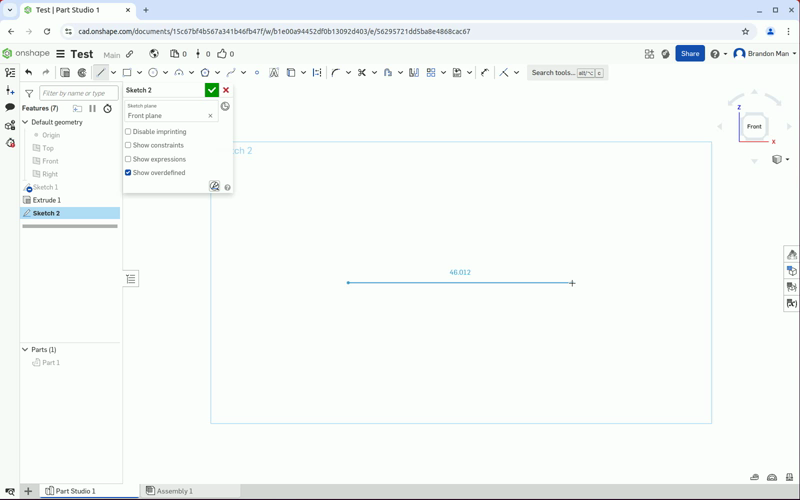
mouse_move(589, 282)
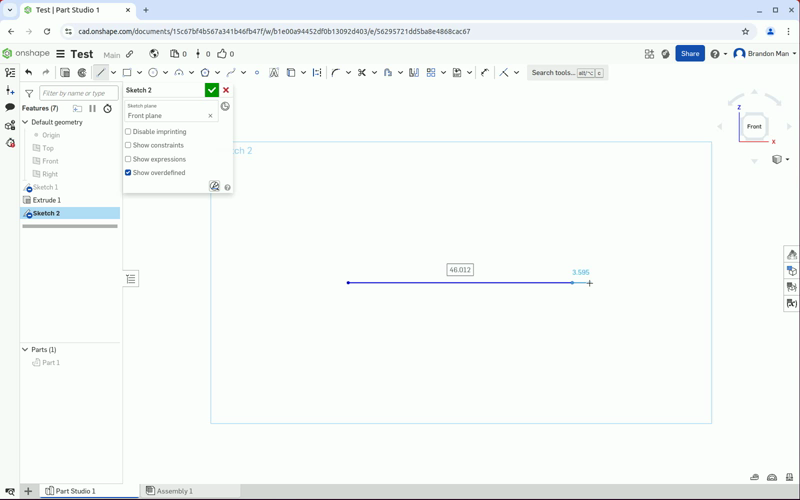
mouse_move(572, 226)
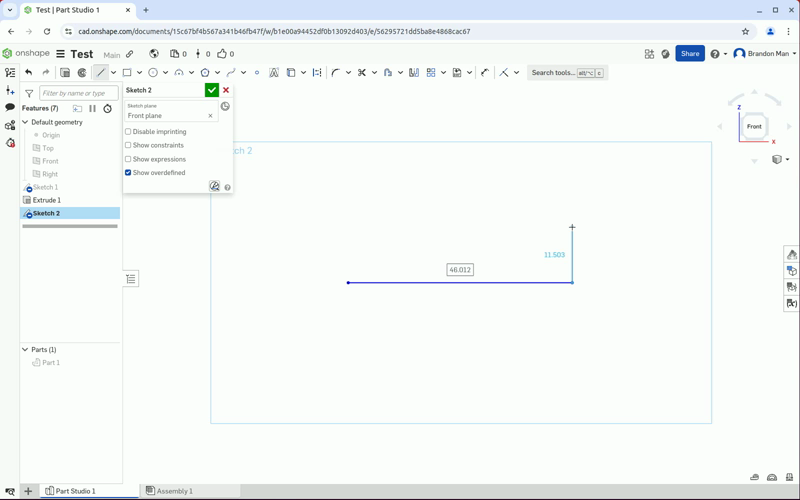
click(572, 226)
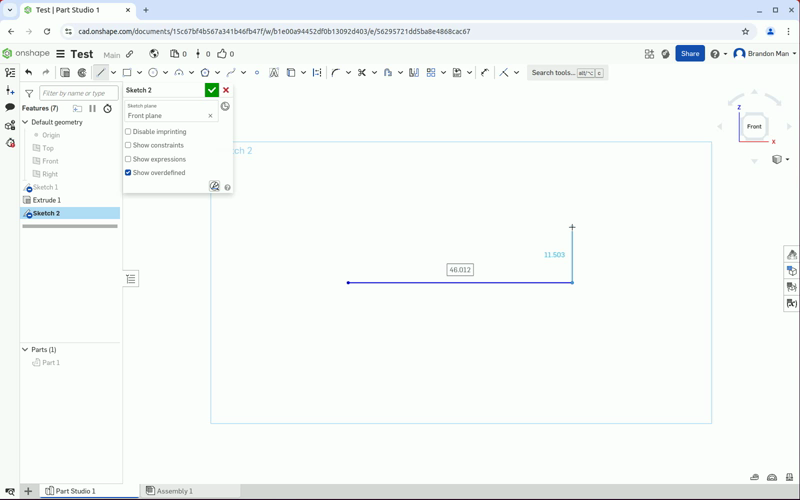
key_up(shift)
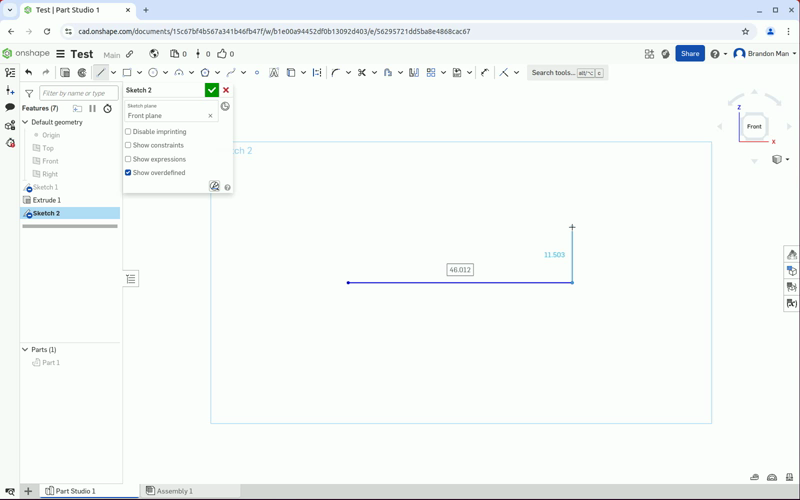
key(esc)
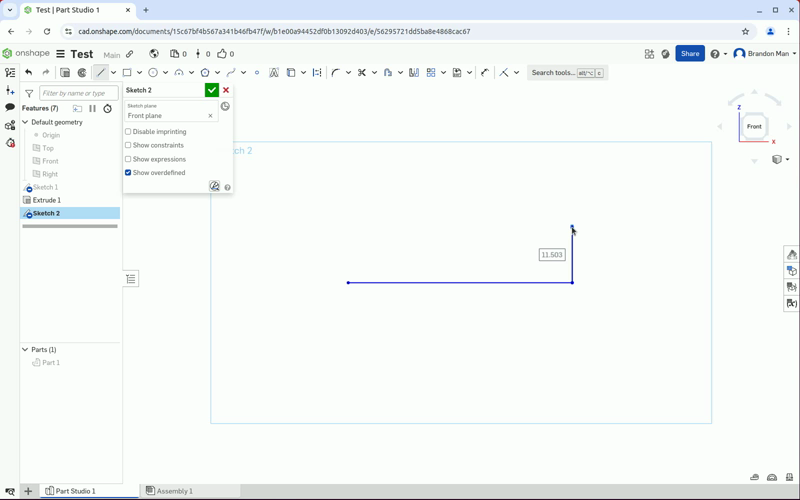
key(a)
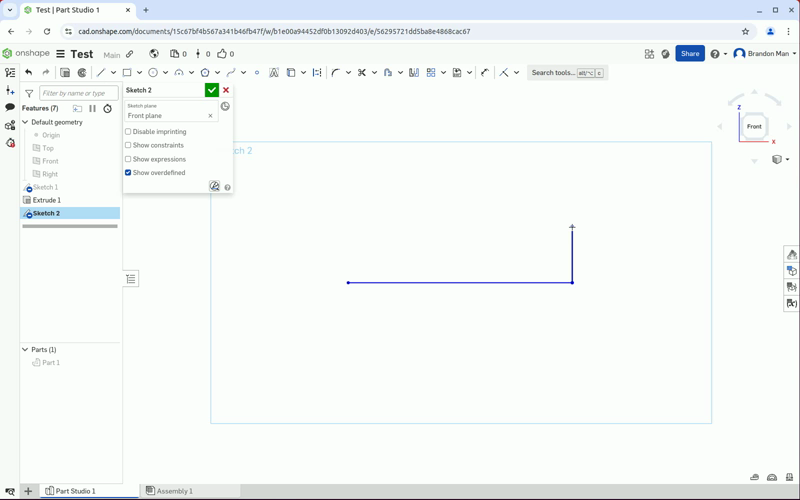
mouse_move(572, 226)
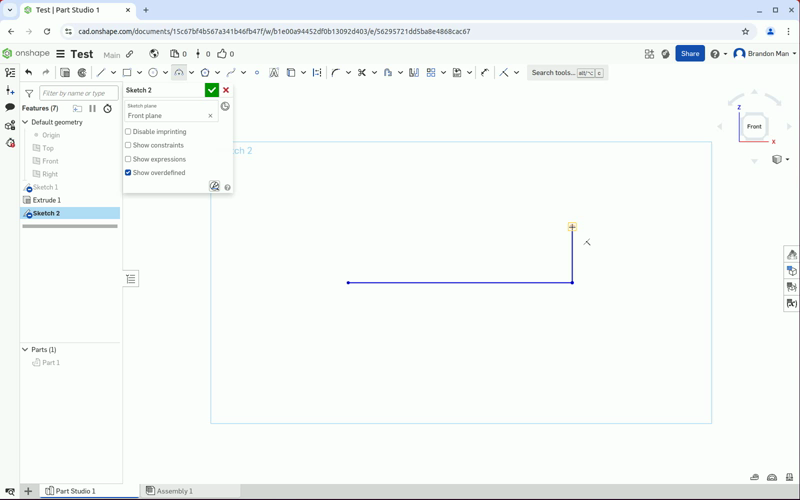
click(572, 226)
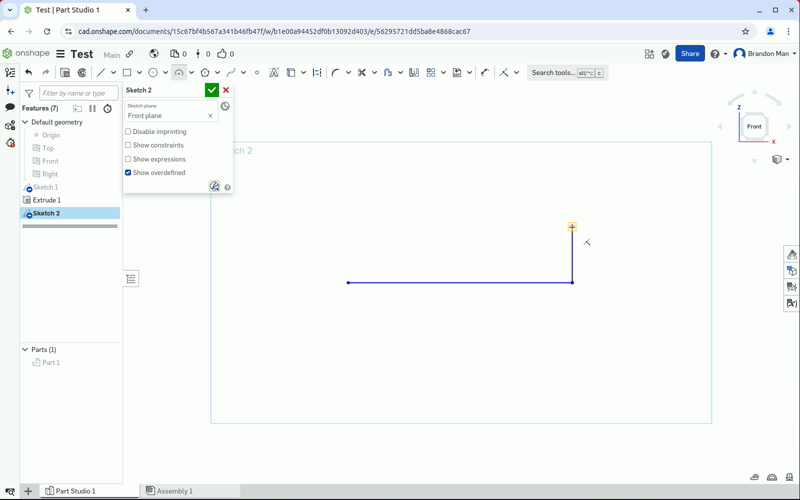
key_down(shift)
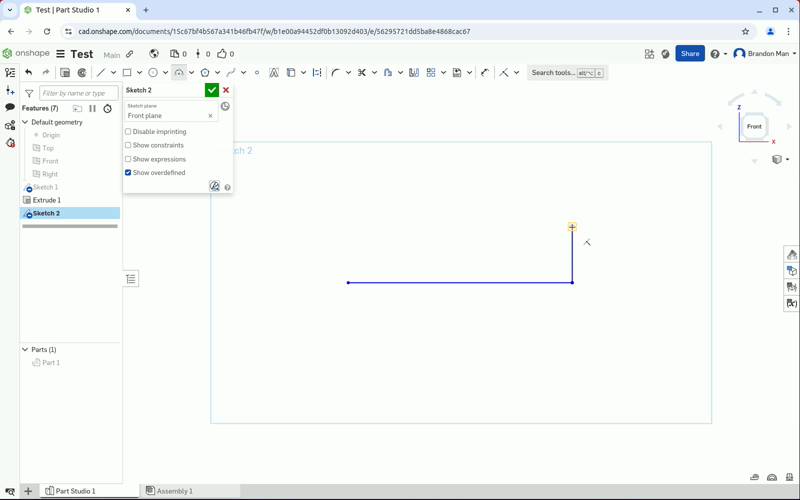
mouse_move(348, 226)
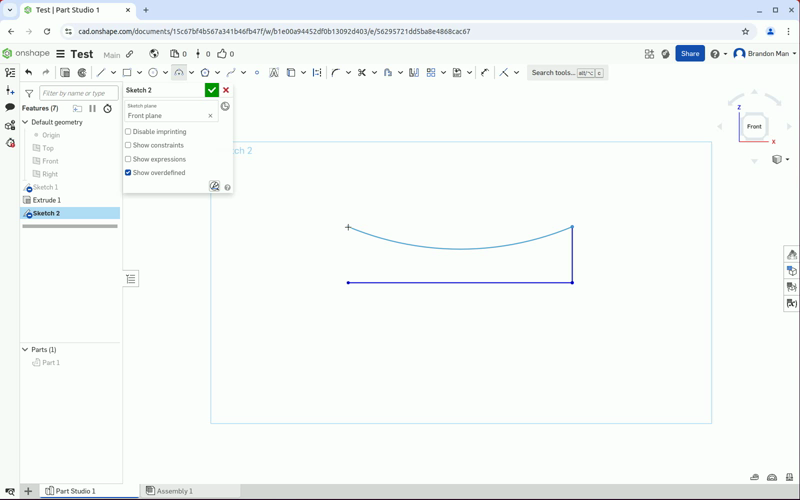
click(348, 226)
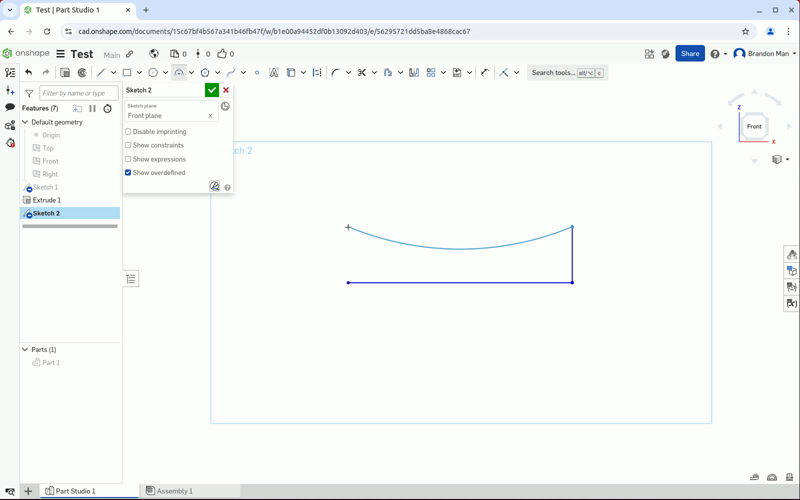
mouse_move(460, 252)
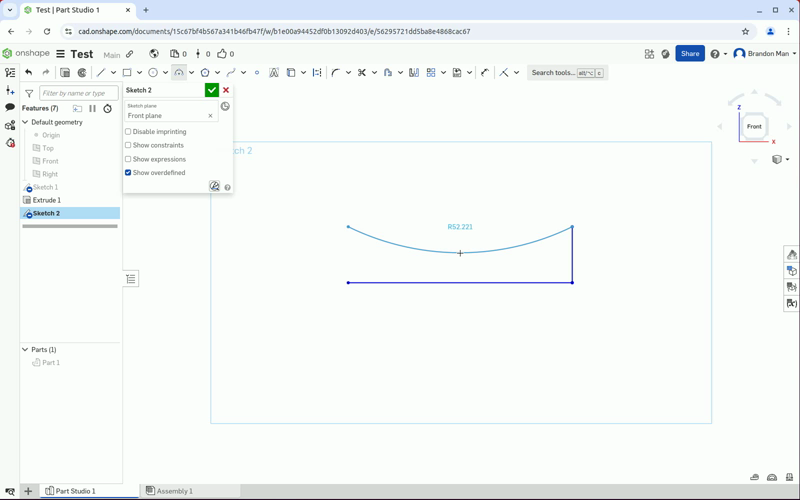
click(460, 252)
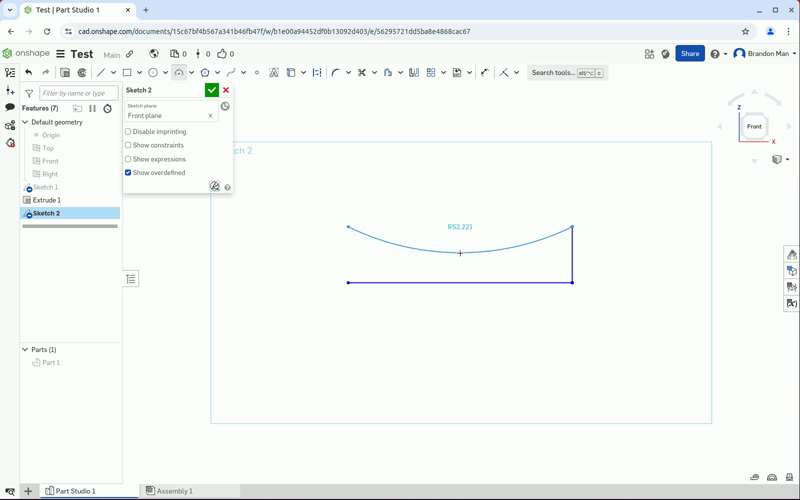
key_up(shift)
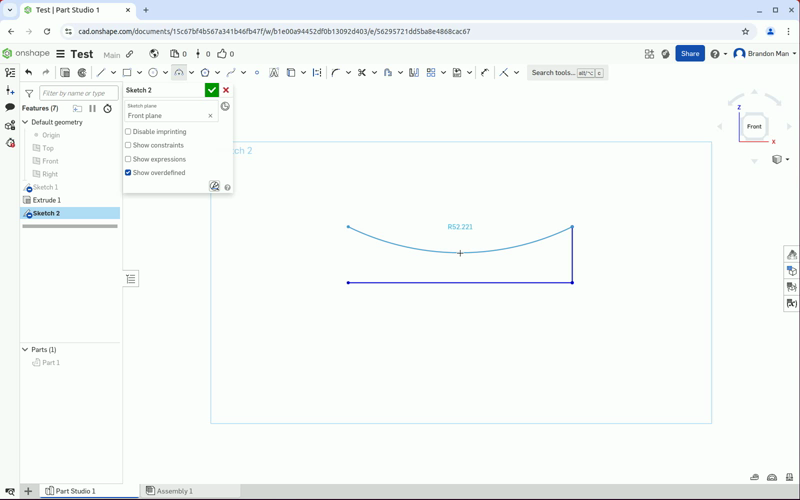
key(esc)
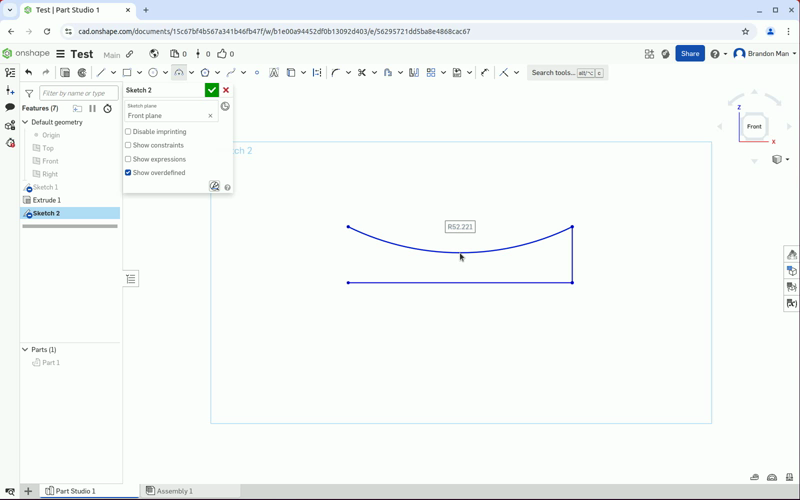
key(l)
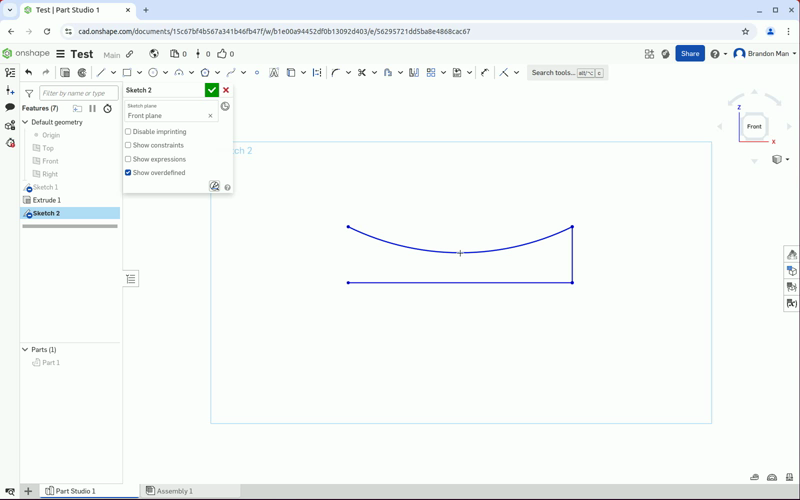
mouse_move(348, 226)
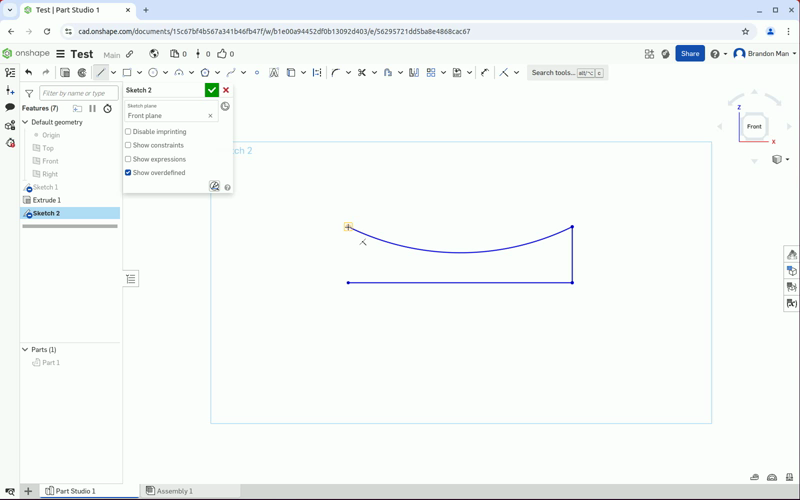
click(348, 226)
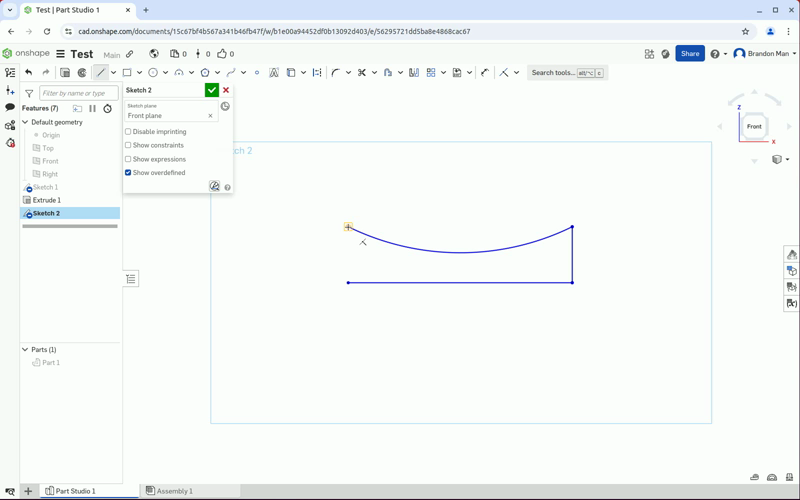
mouse_move(378, 226)
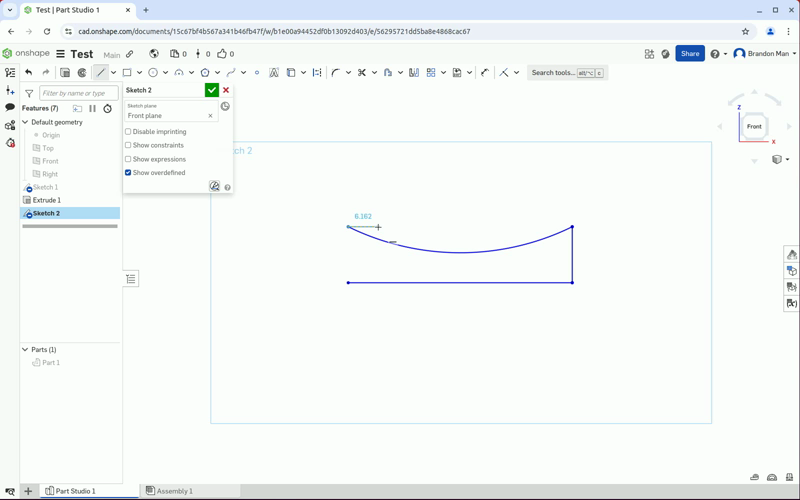
key_down(shift)
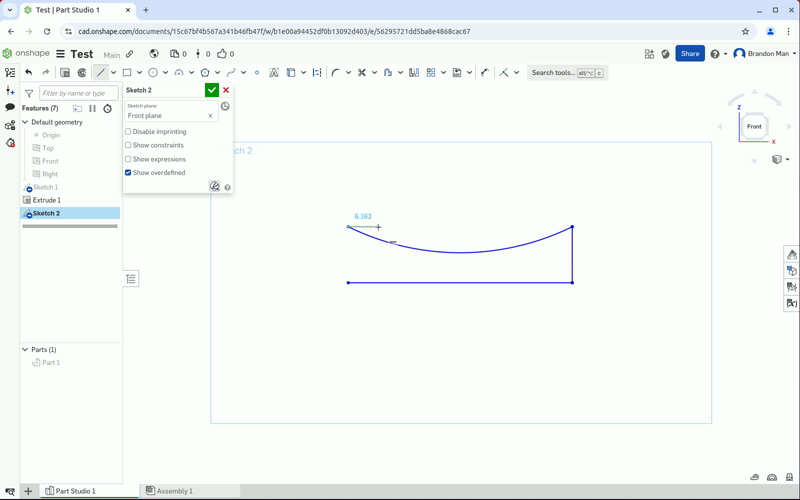
mouse_move(348, 282)
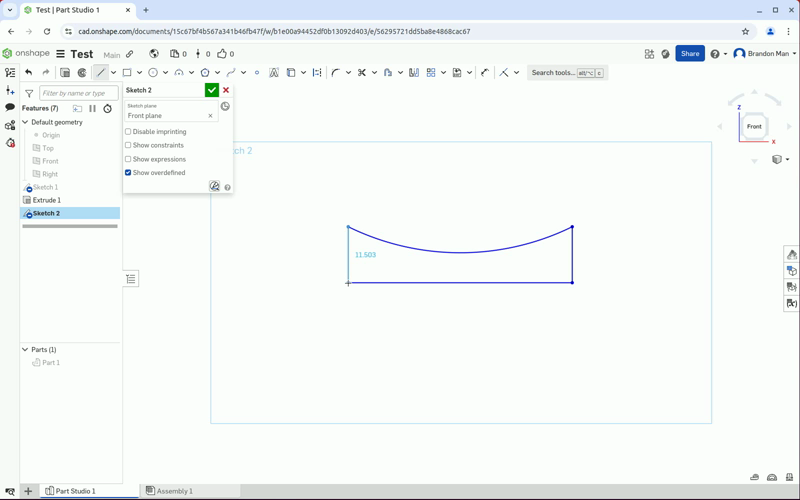
key_up(shift)
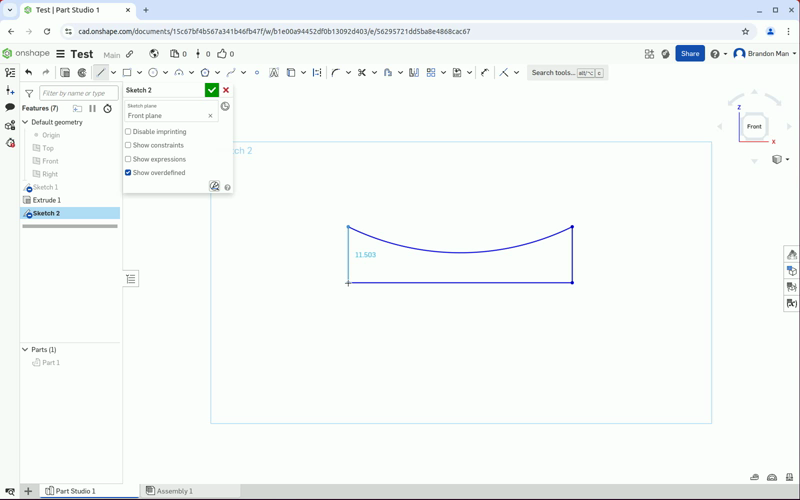
click(348, 282)
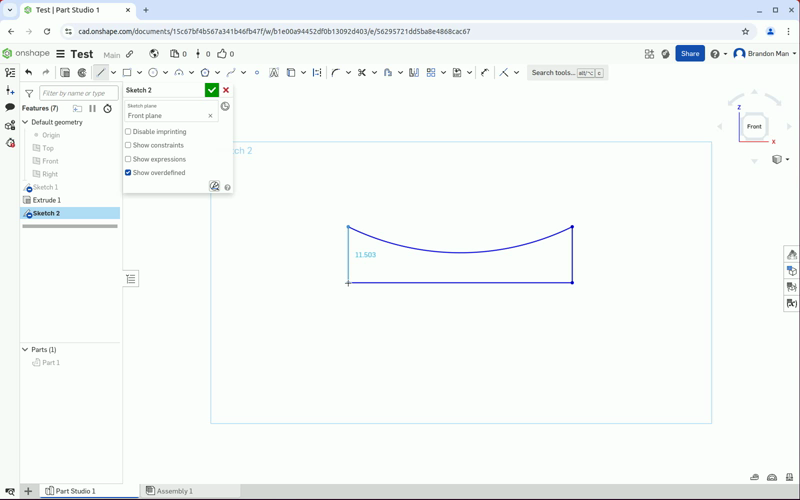
key(esc)
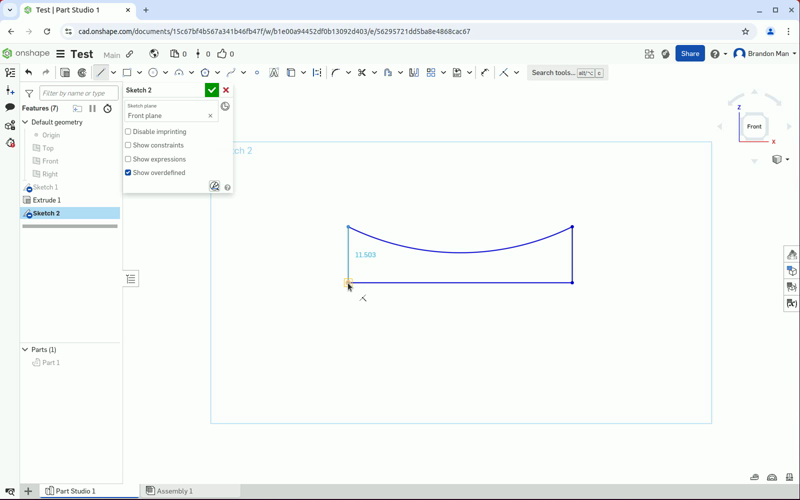
mouse_move(455, 264)
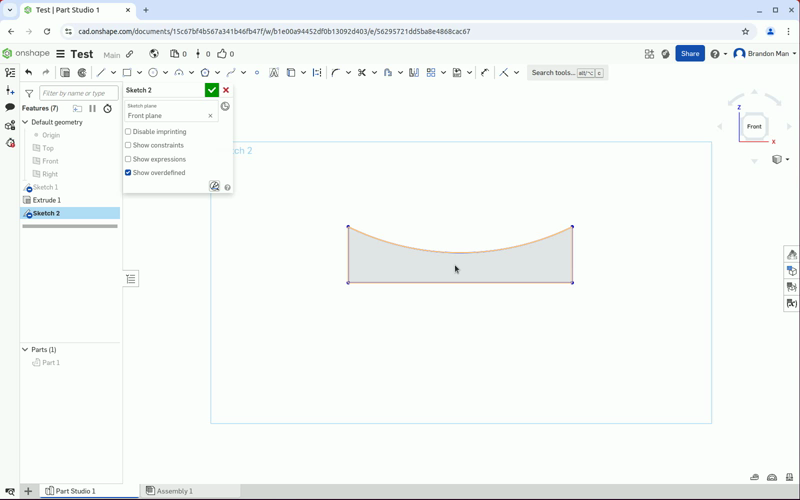
click(455, 264)
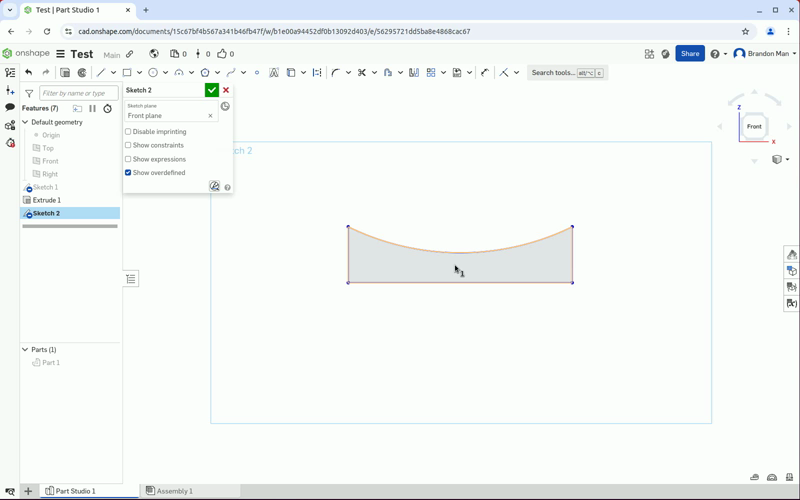
mouse_move(73, 352)
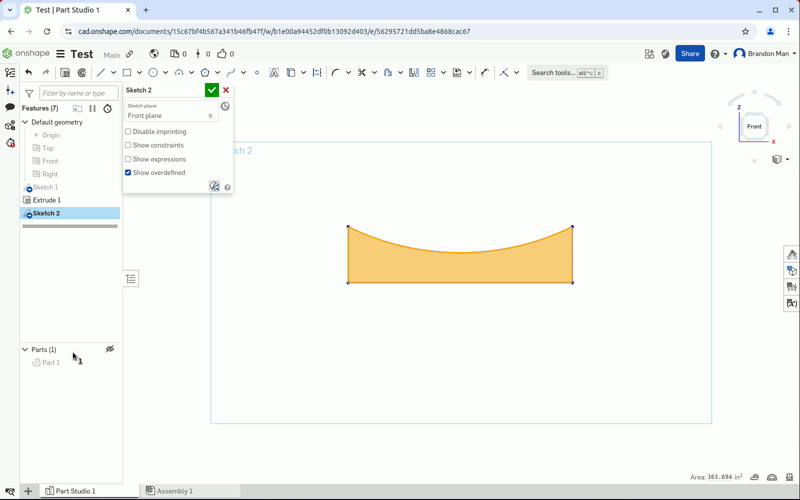
key(shift+y)
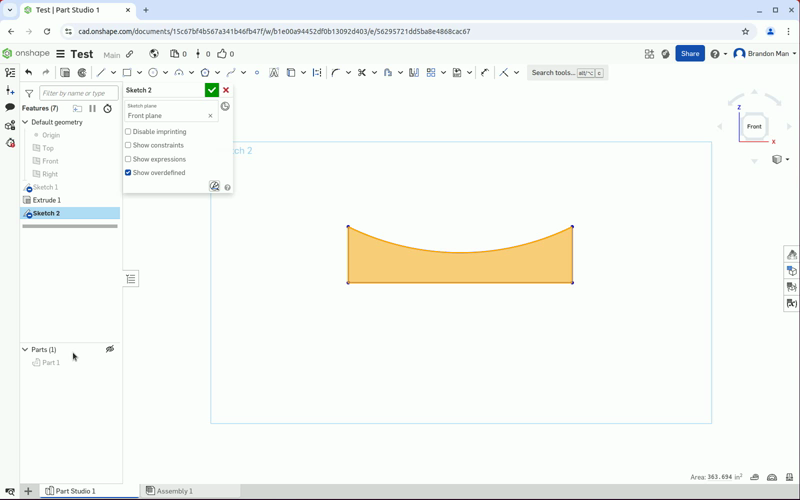
key(shift+e)
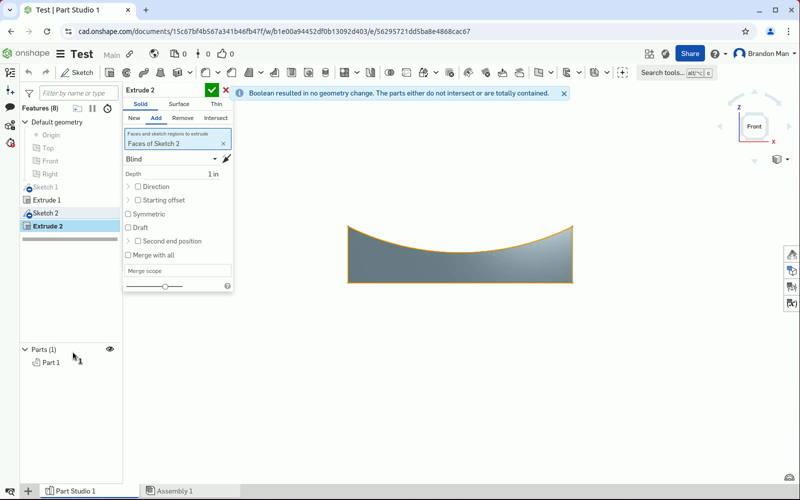
mouse_move(143, 106)
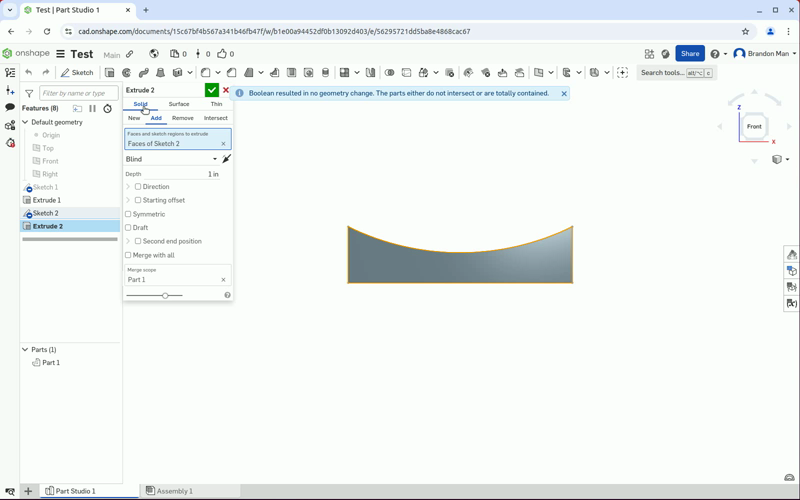
click(143, 106)
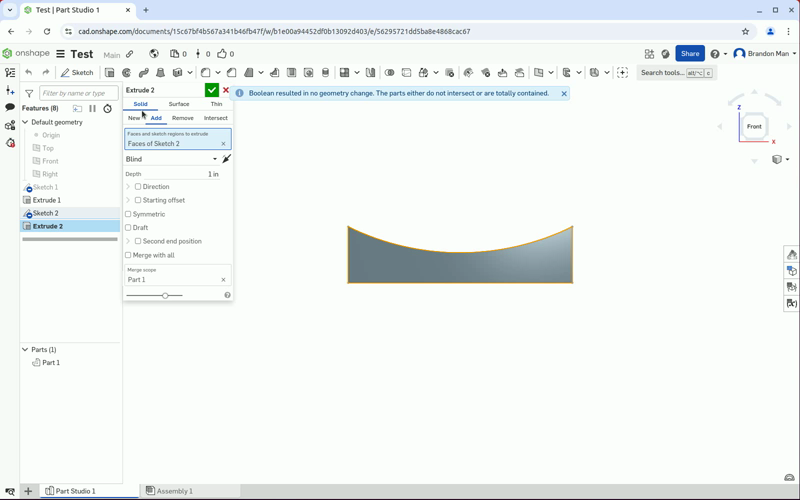
mouse_move(137, 120)
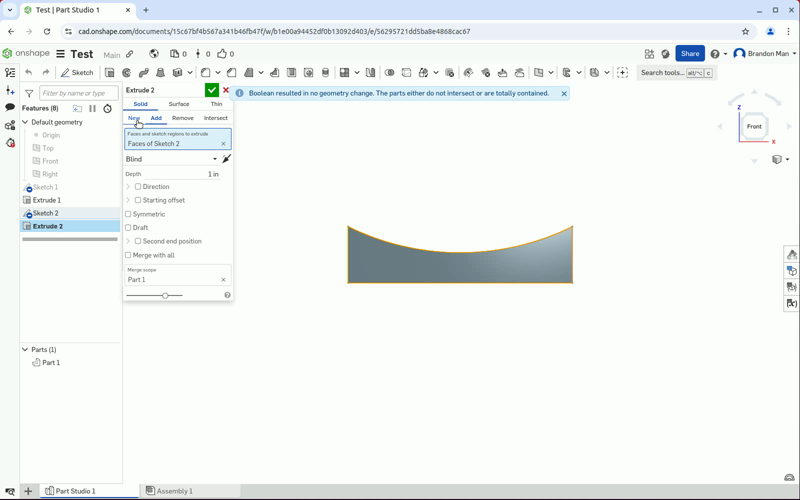
click(137, 120)
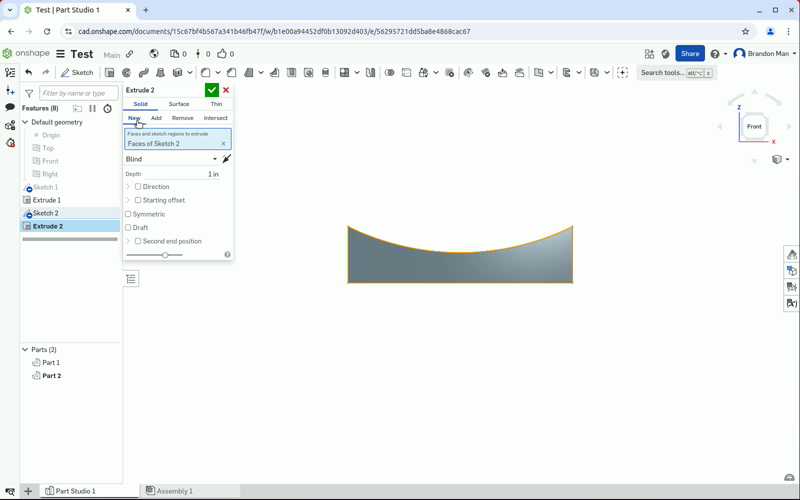
key(tab, 4)
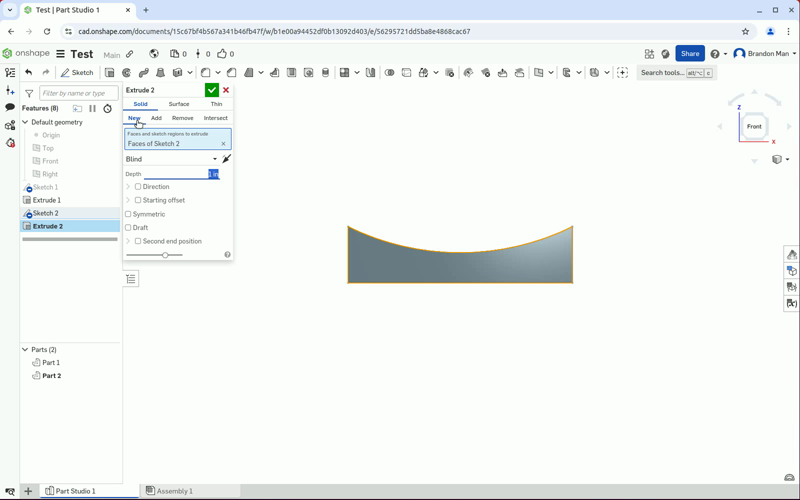
text(2.648)
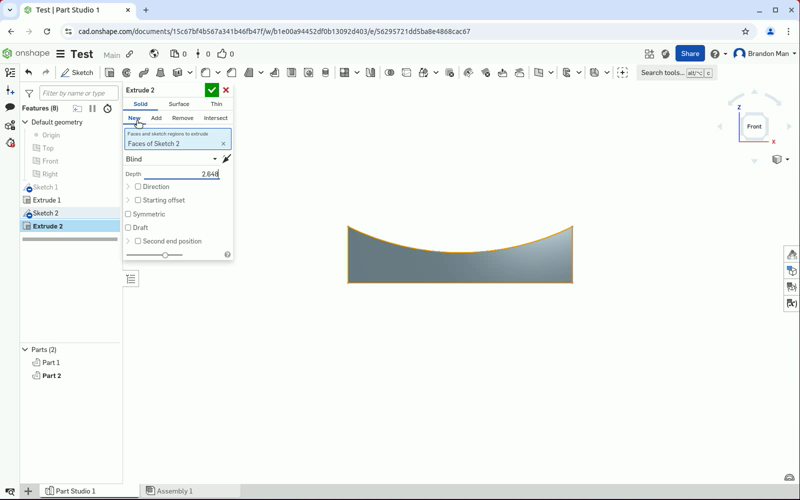
key(enter)
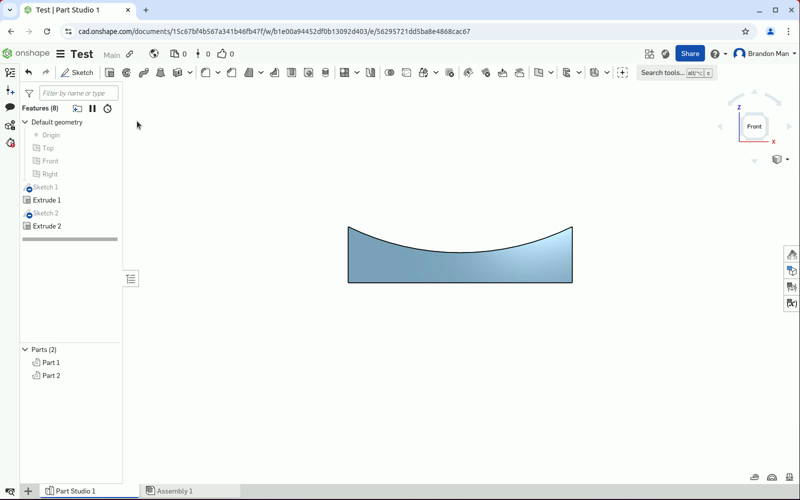
key(shift+h)
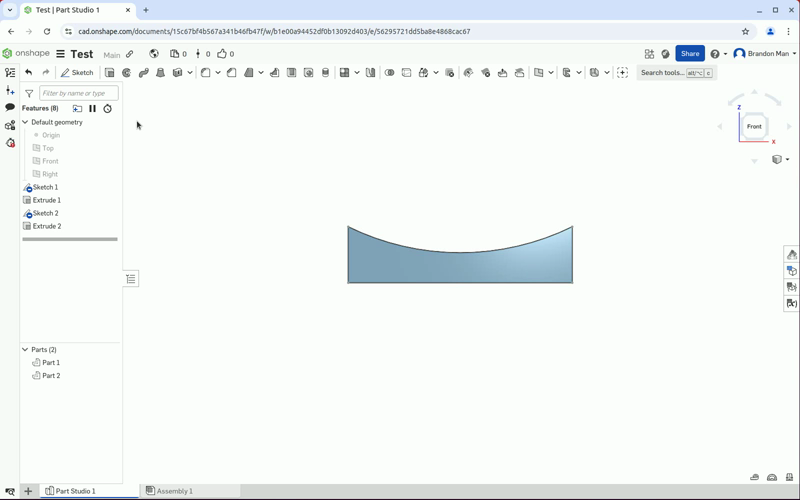
key(shift+h)
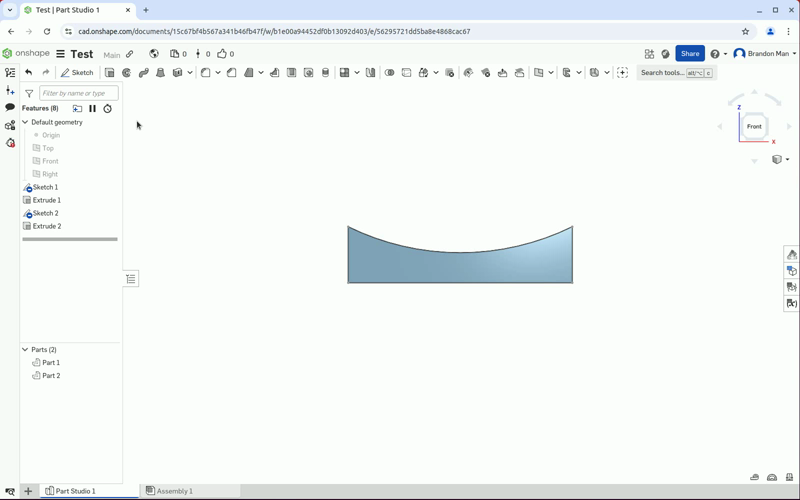
key(shift+7)
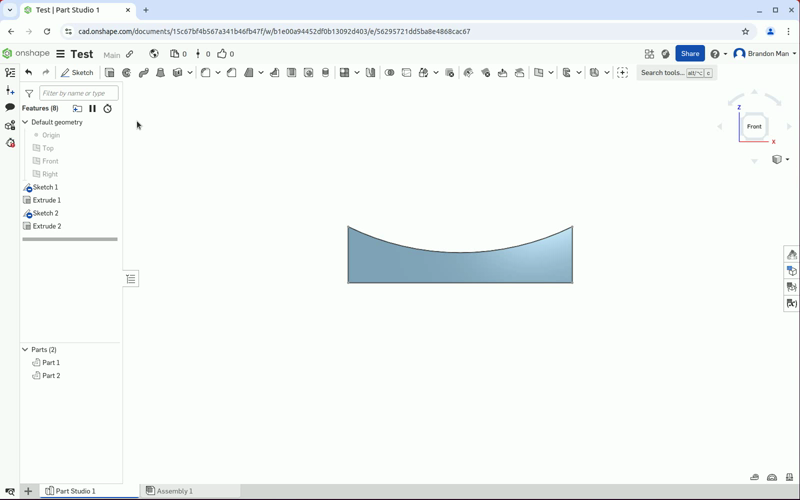
key(left, 2)
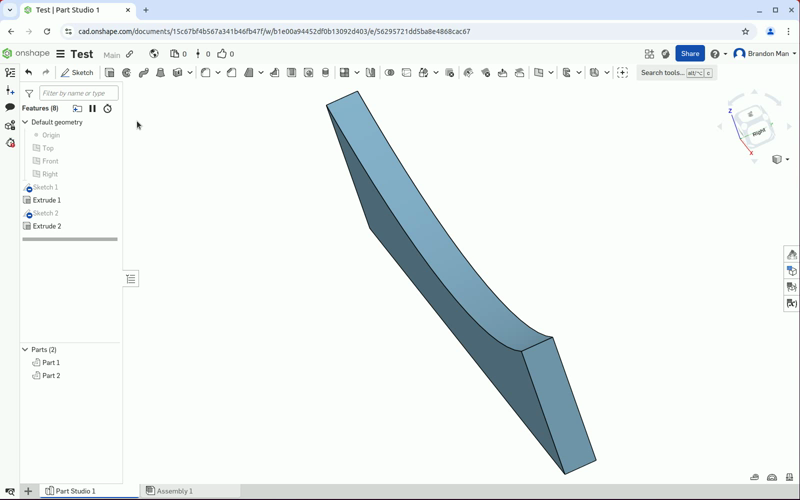
key(down, 2)
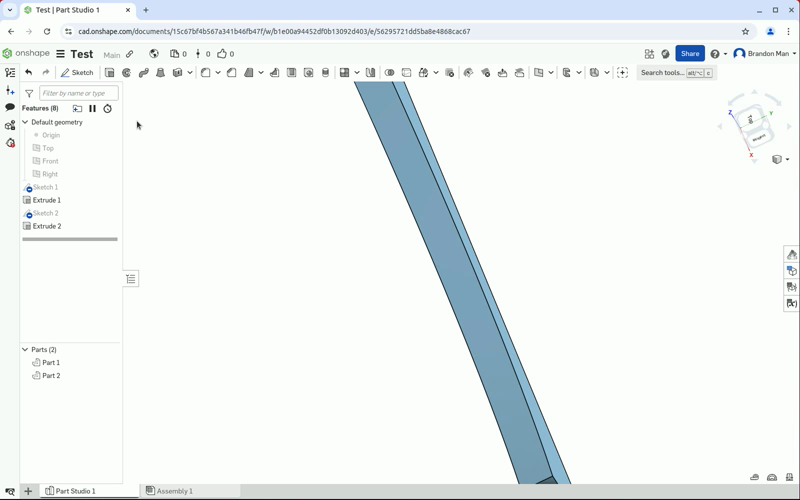
key(up, 2)
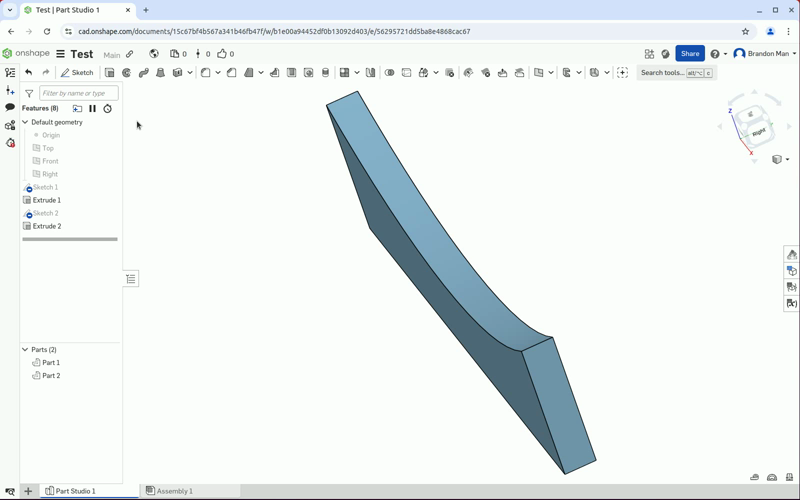
key(right, 2)
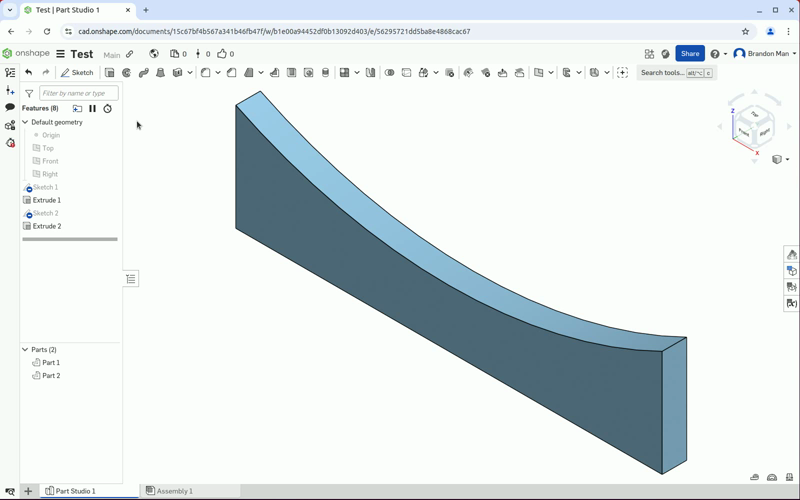
mouse_move(73, 189)
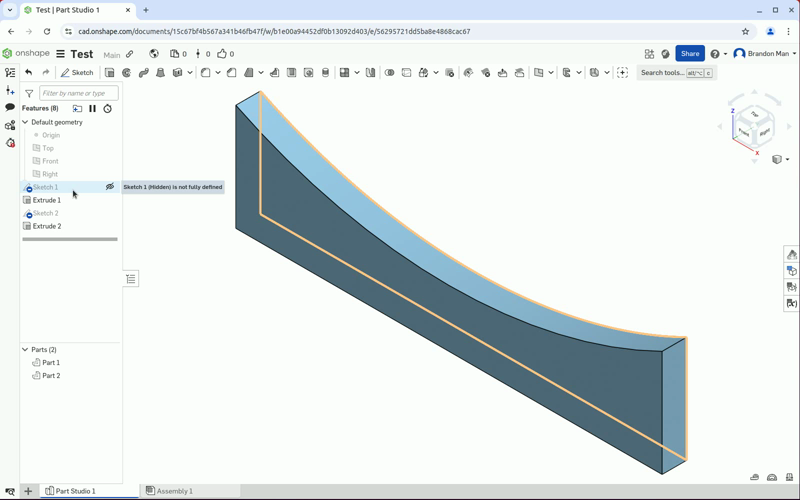
click(73, 189)